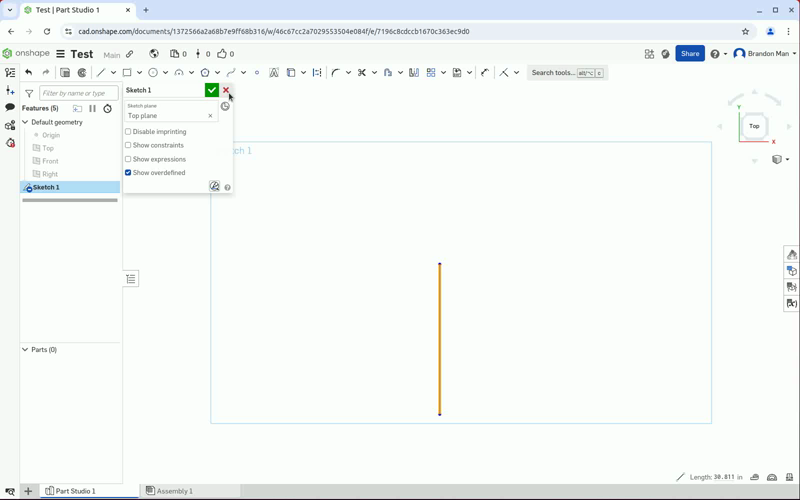
key(shift+h)
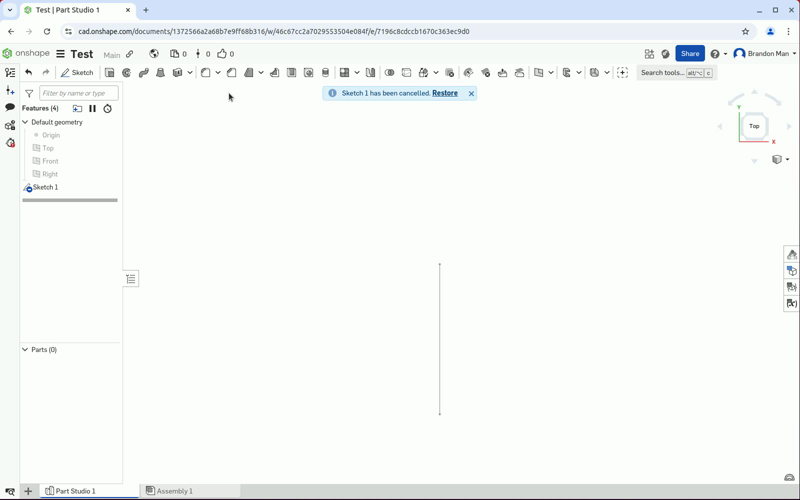
mouse_move(73, 352)
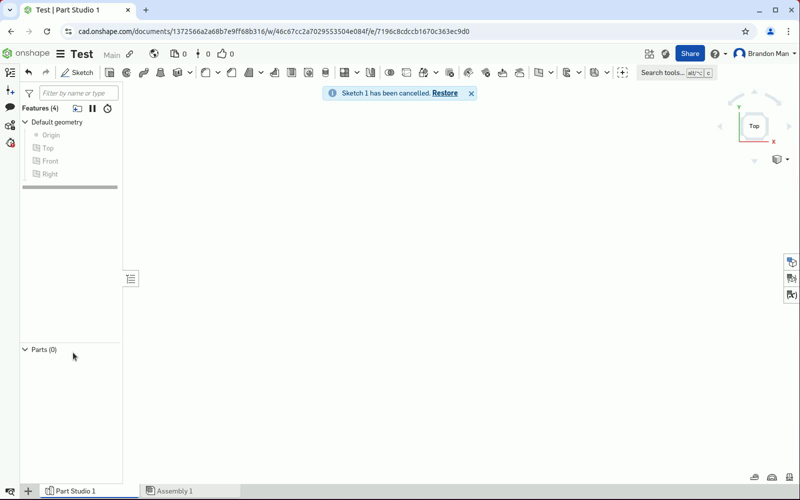
key(y)
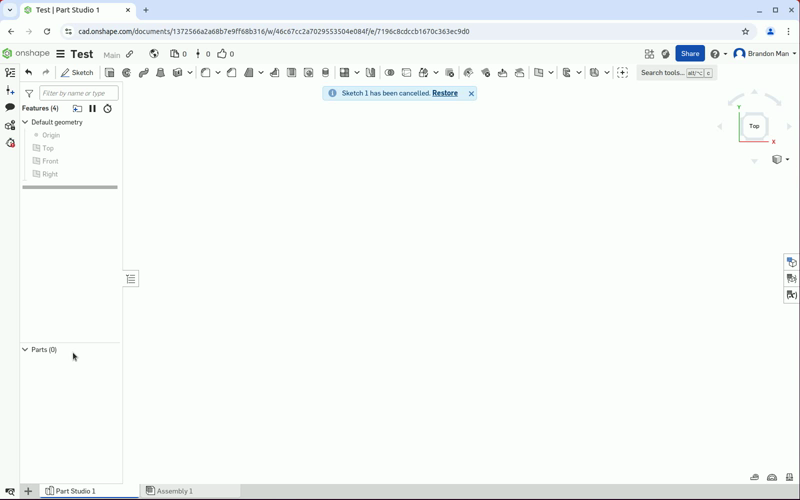
key(shift+p)
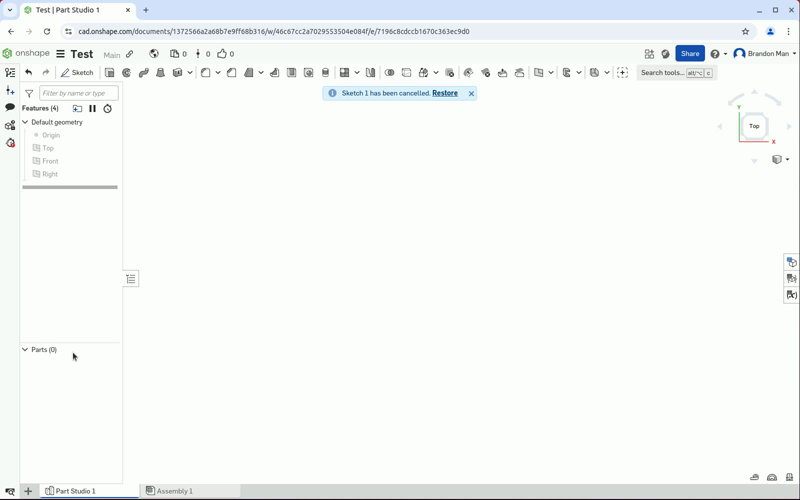
key(space)
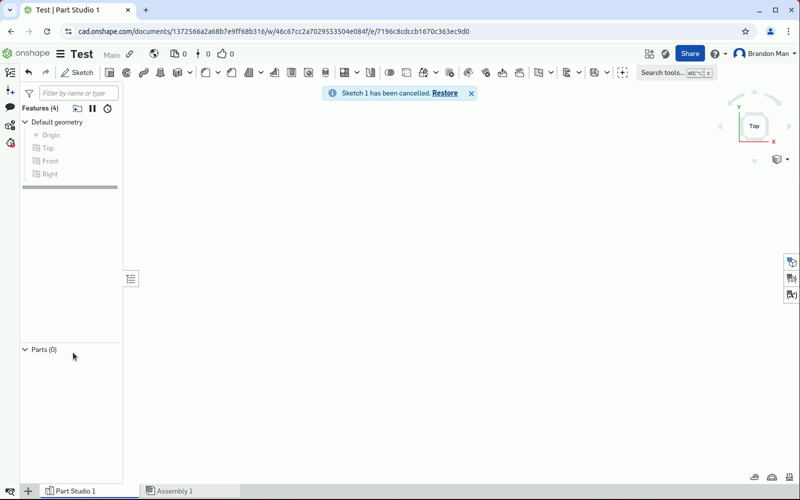
key_down(shift)
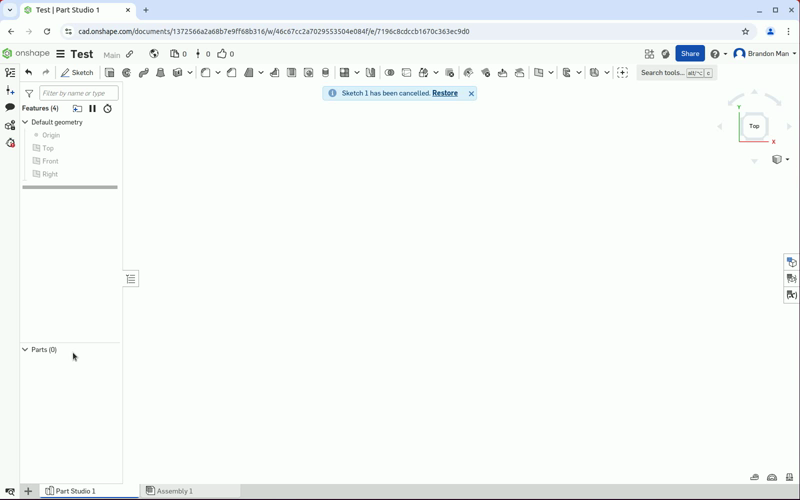
key(up)
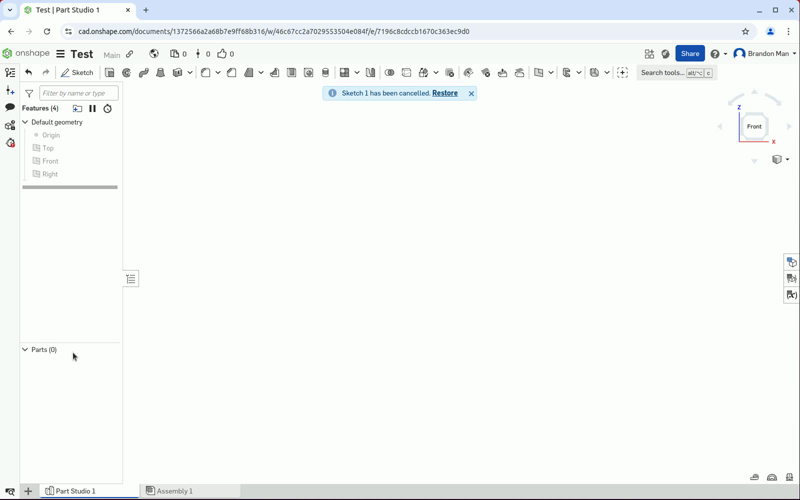
key_up(shift)
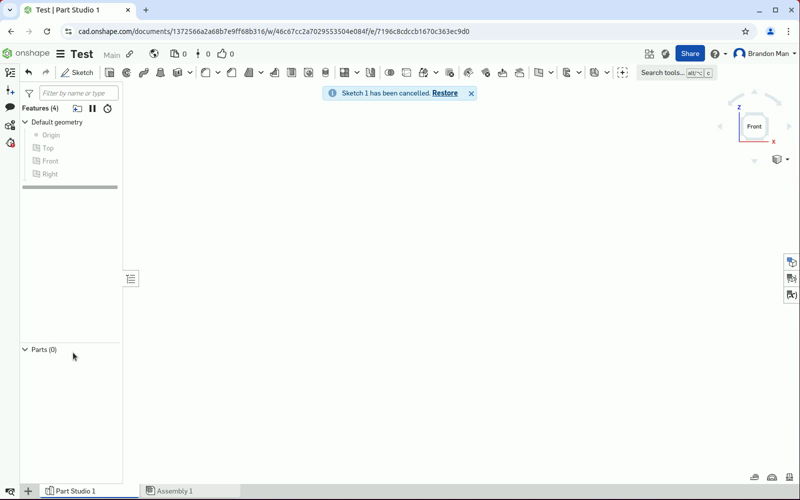
mouse_move(73, 352)
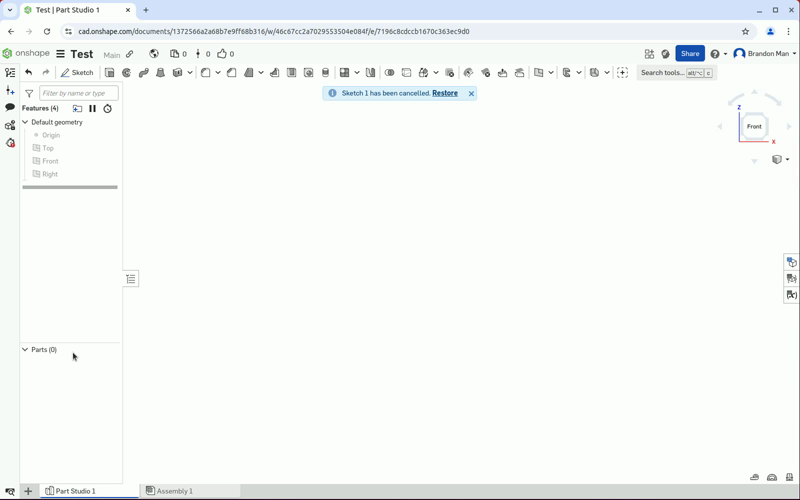
key(shift+y)
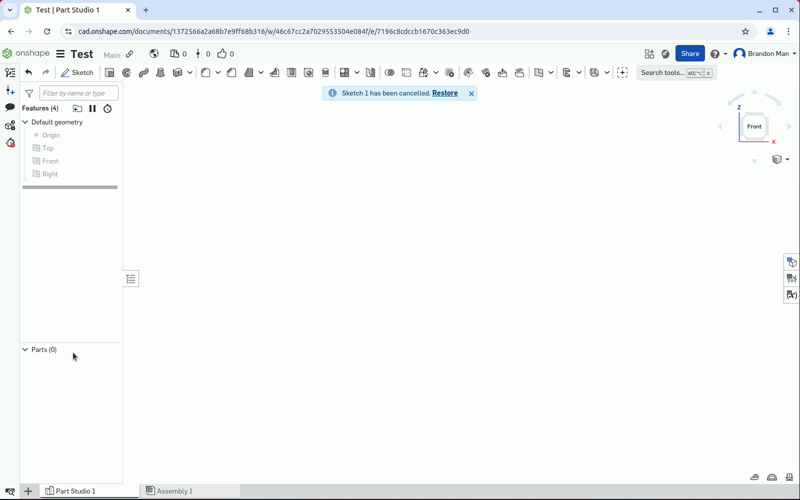
key(shift+s)
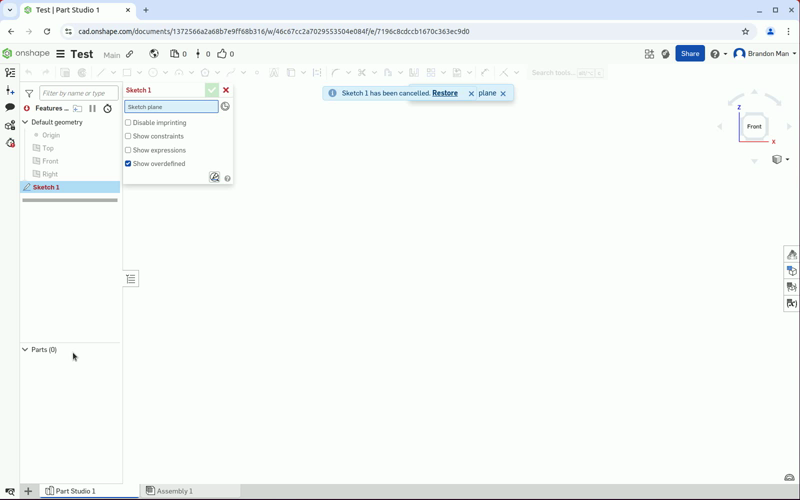
mouse_move(73, 163)
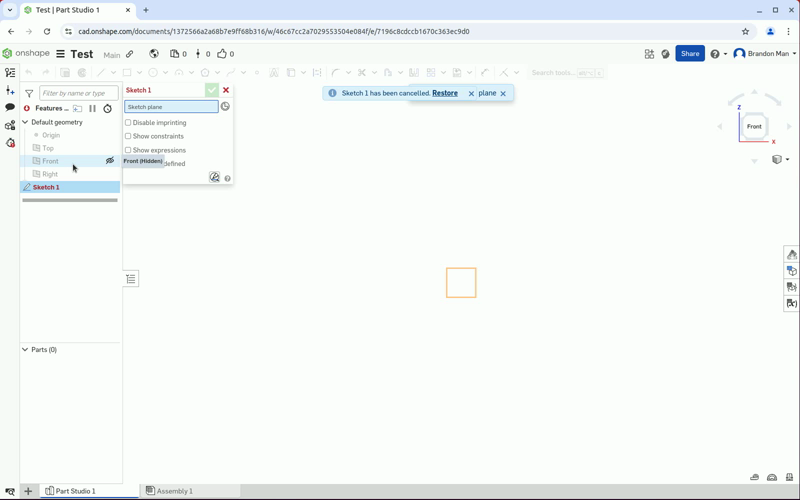
click(73, 163)
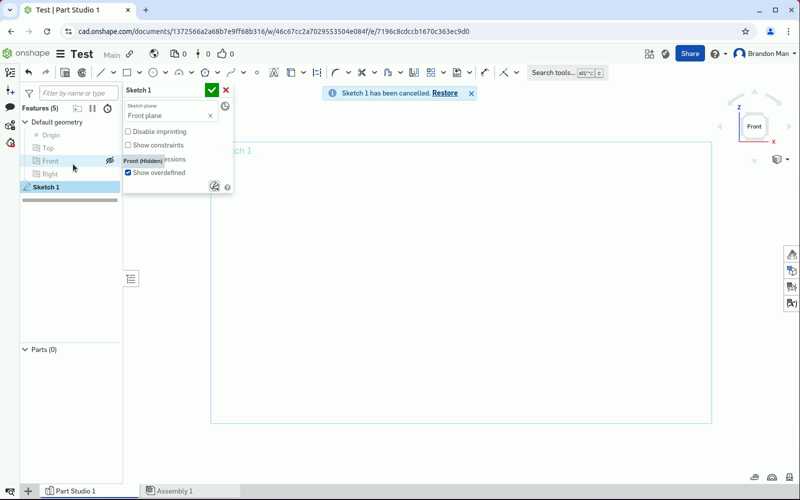
mouse_move(73, 352)
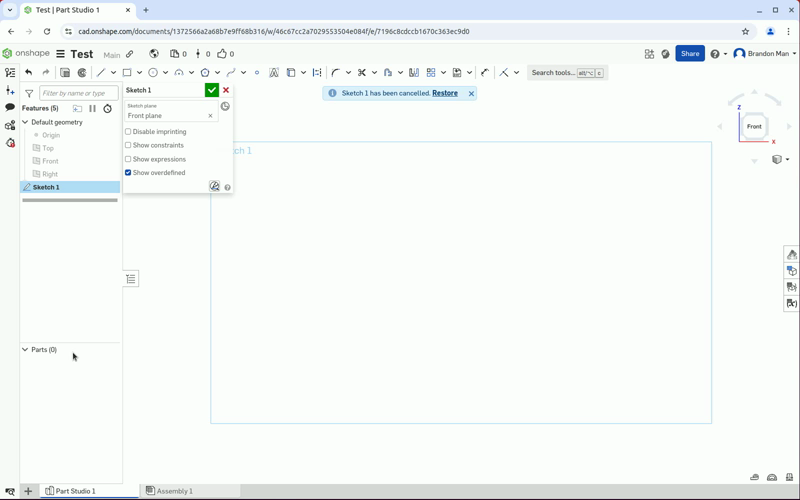
key(y)
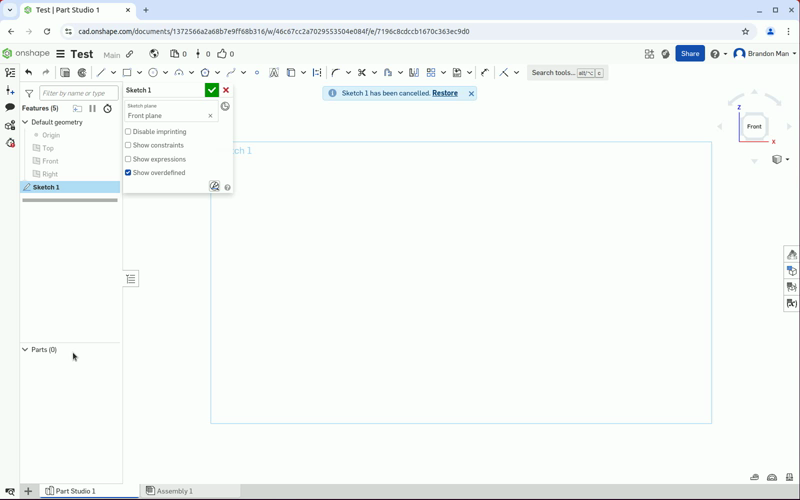
key(l)
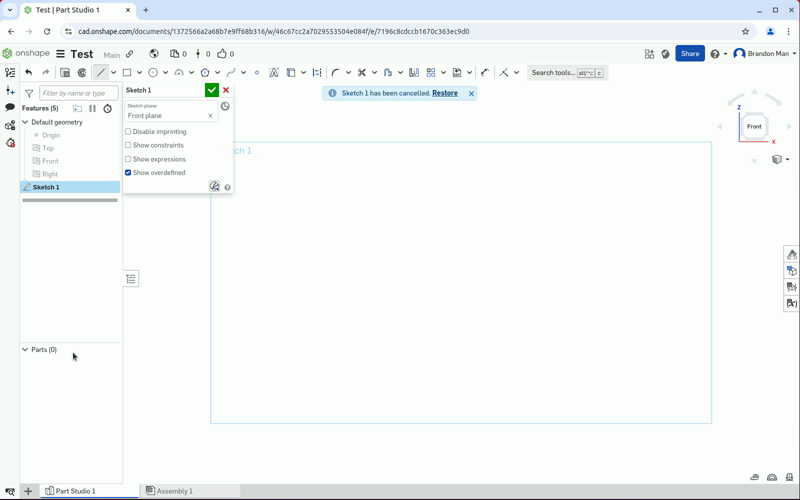
key_down(shift)
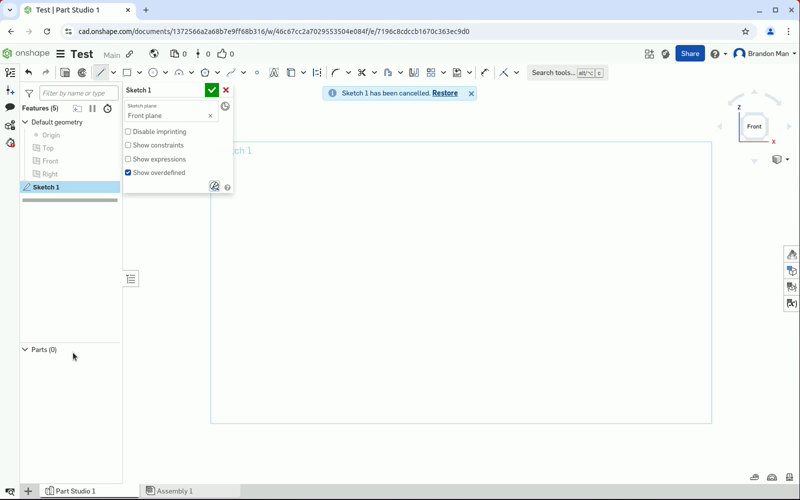
mouse_move(404, 282)
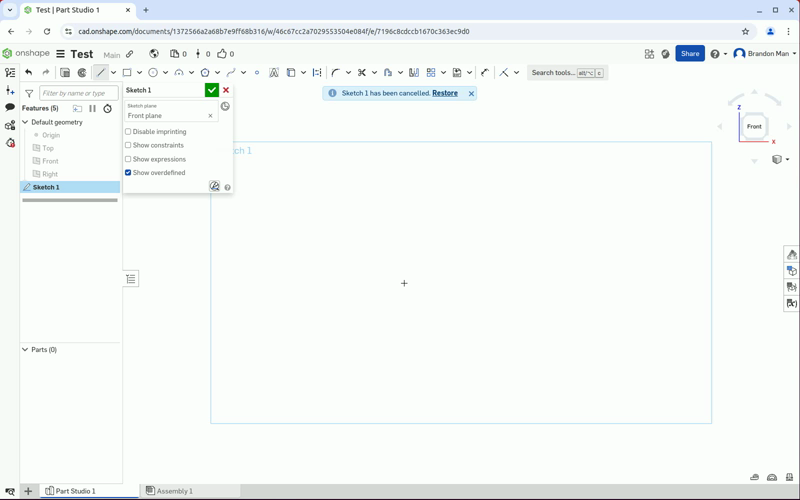
click(404, 282)
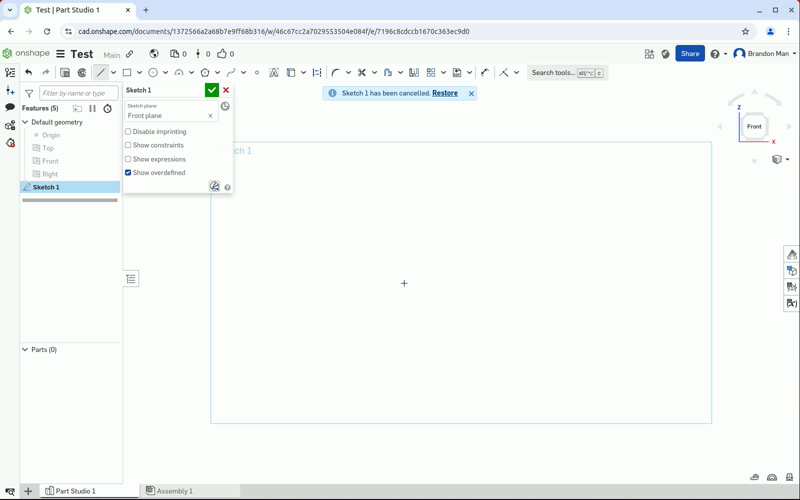
key_up(shift)
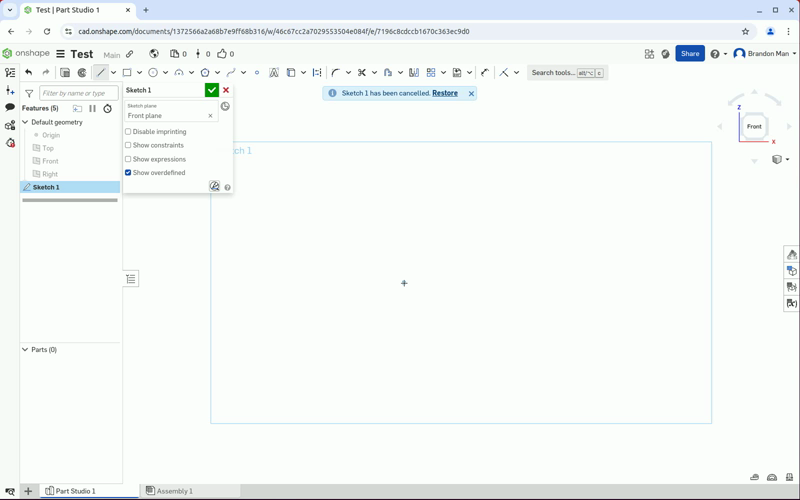
key_down(shift)
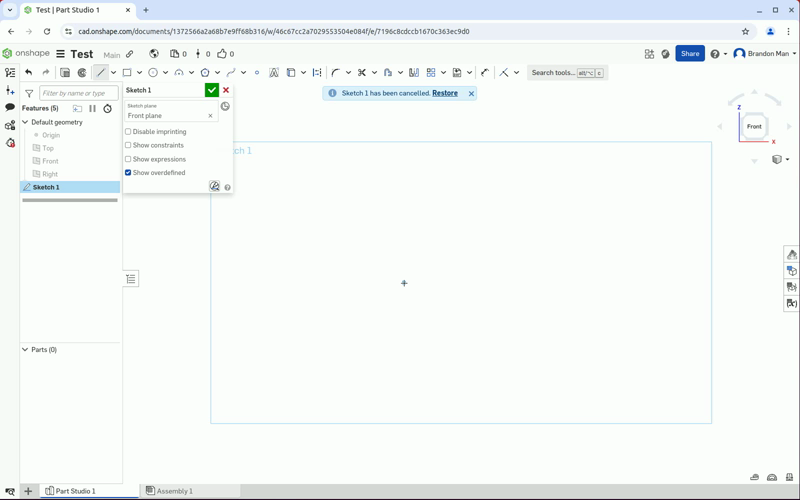
mouse_move(434, 282)
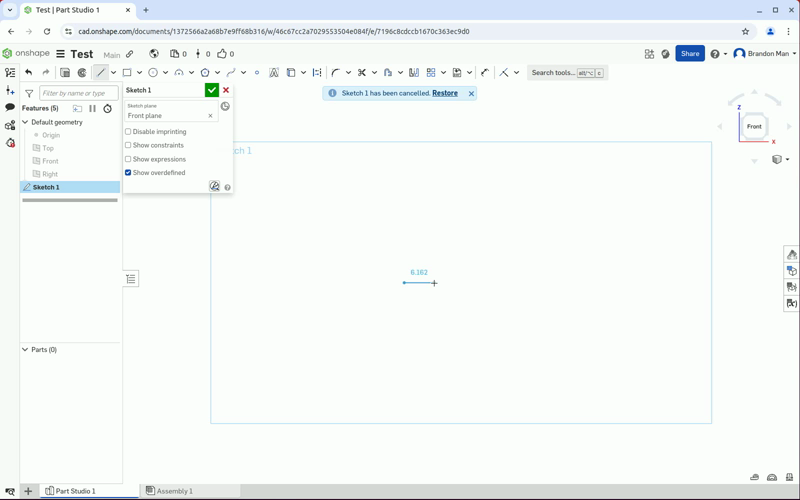
mouse_move(461, 282)
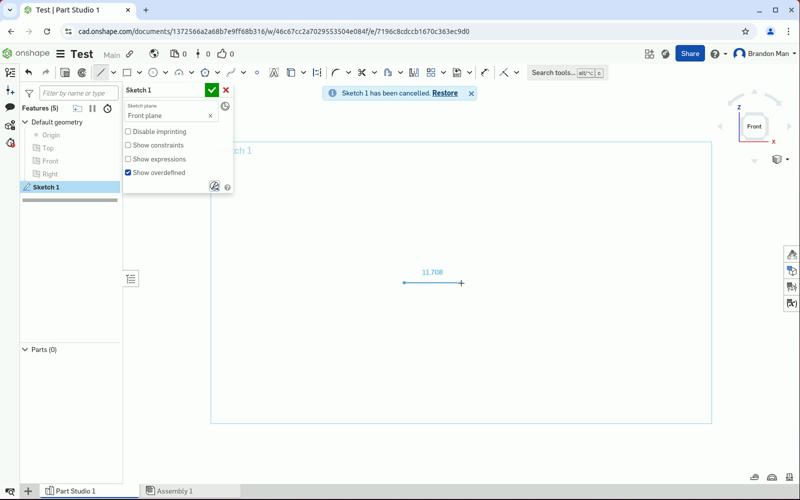
click(461, 282)
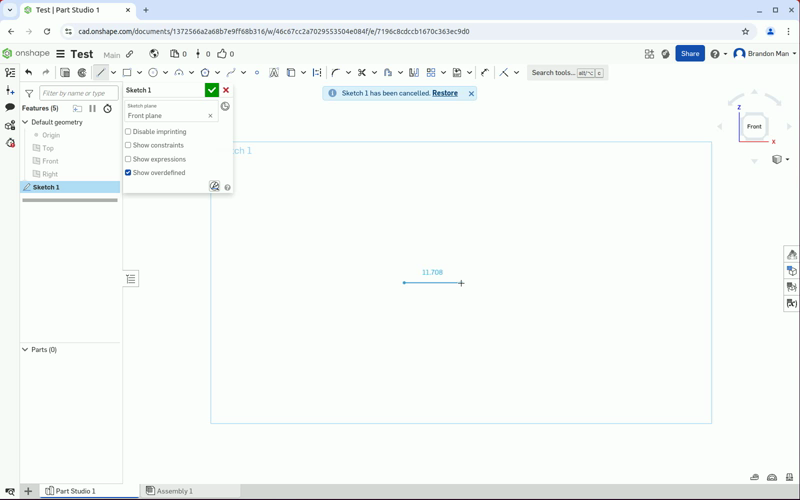
key_up(shift)
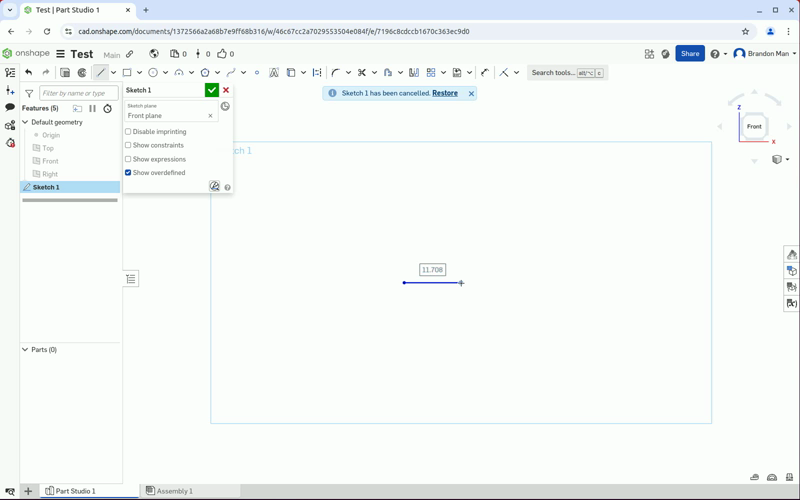
key_down(shift)
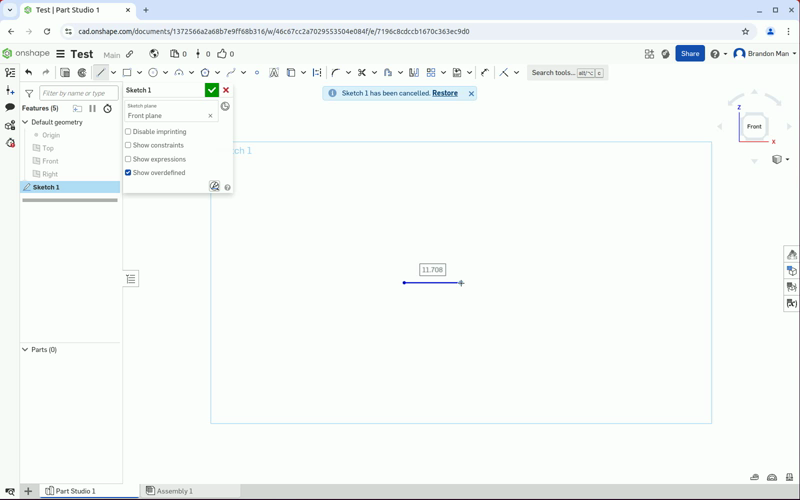
mouse_move(461, 170)
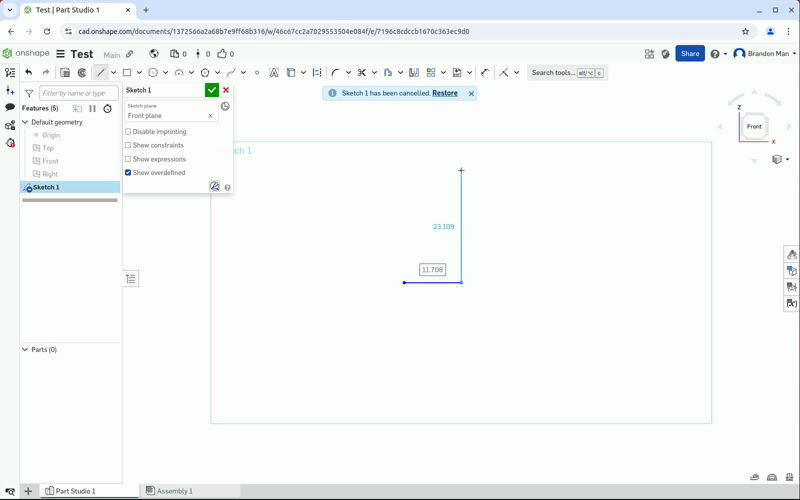
click(461, 170)
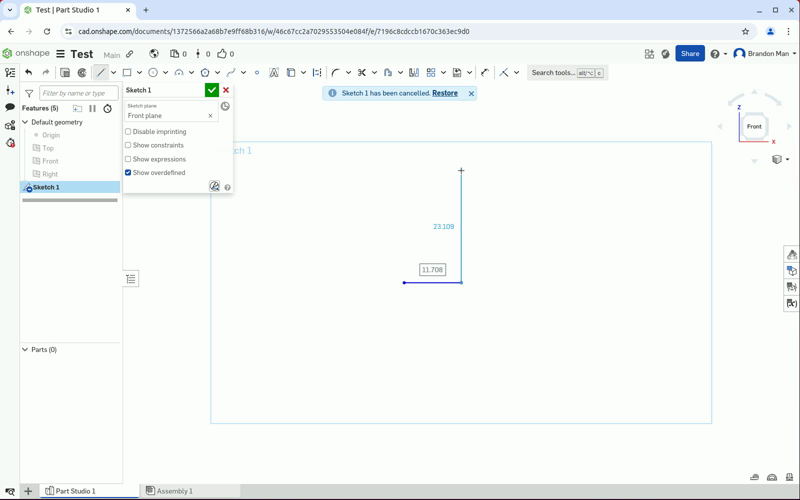
key_up(shift)
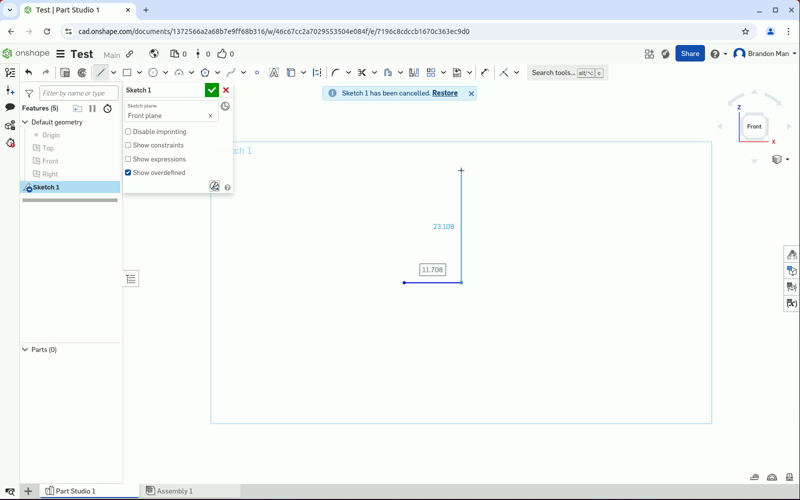
key_down(shift)
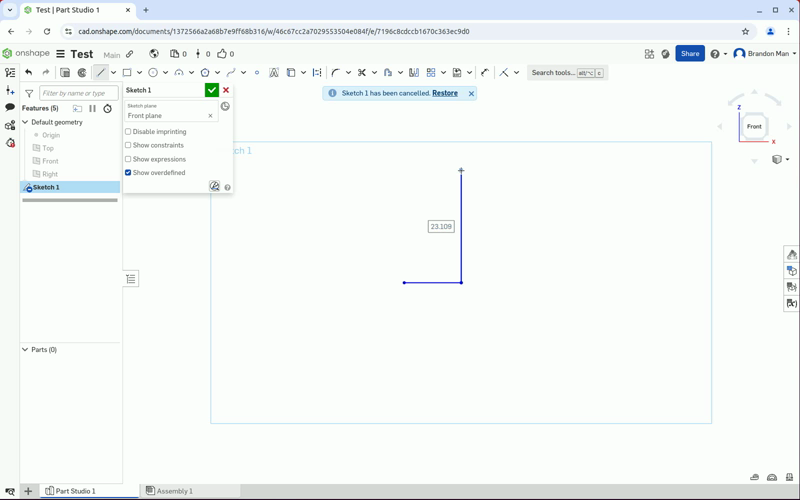
mouse_move(491, 170)
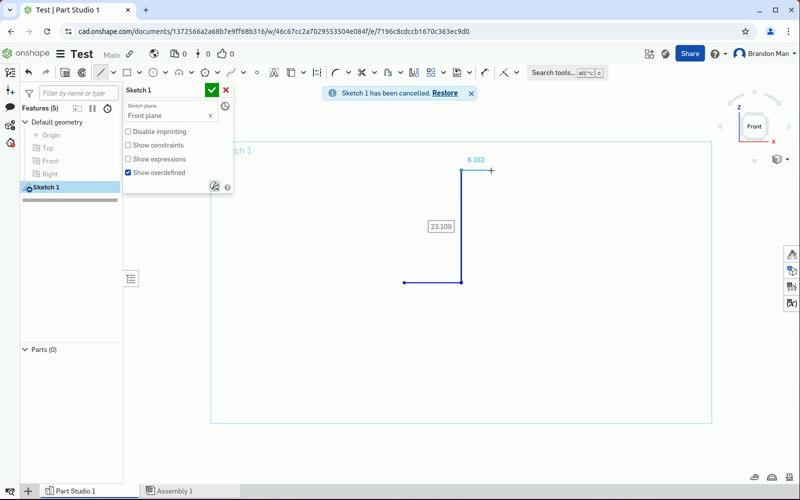
mouse_move(404, 170)
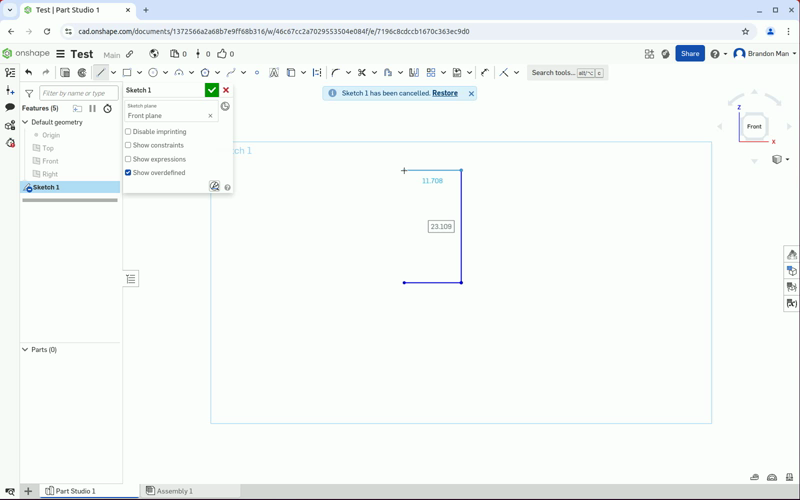
click(404, 170)
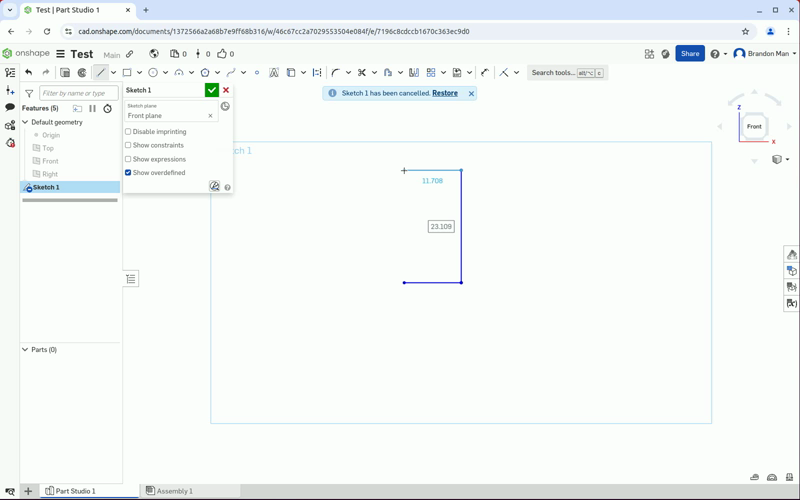
key_up(shift)
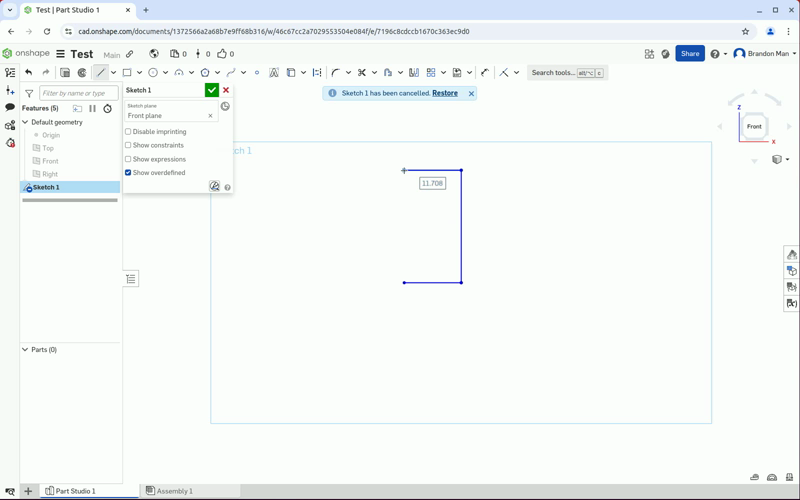
key_down(shift)
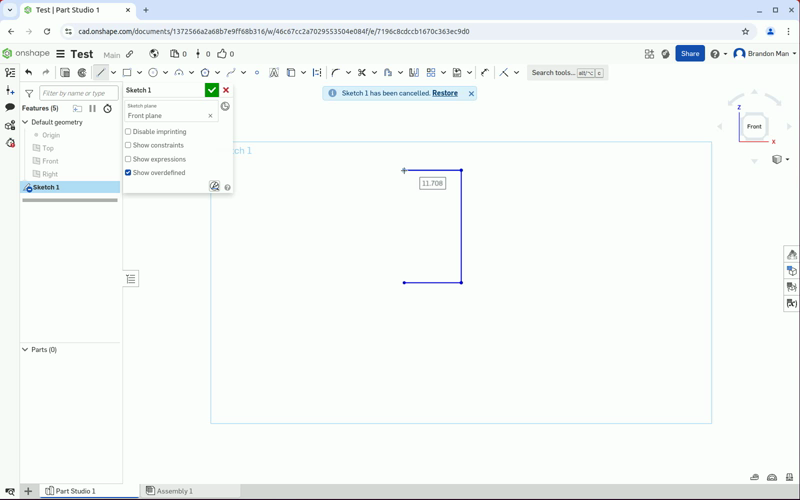
mouse_move(404, 282)
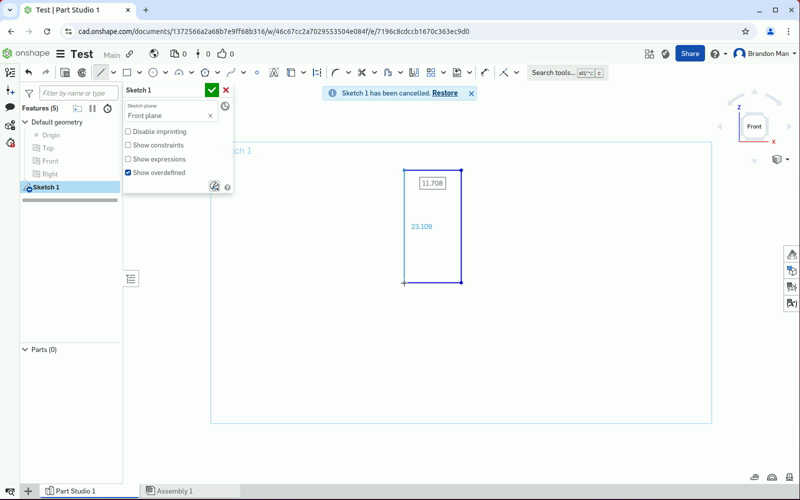
key_up(shift)
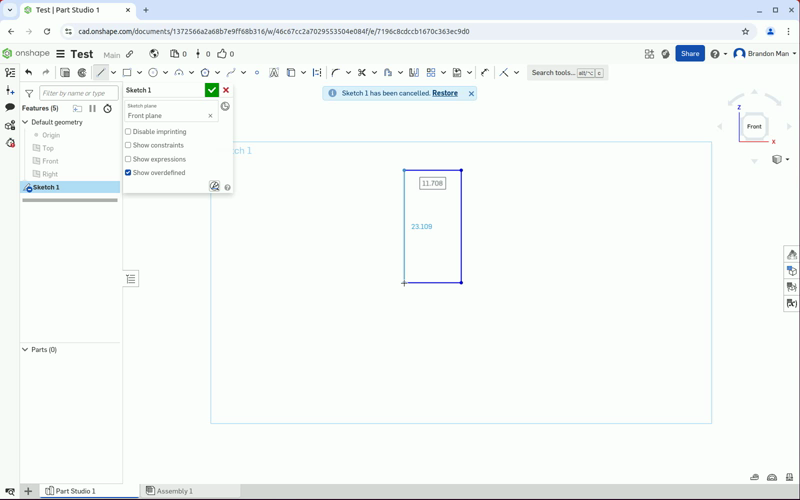
click(404, 282)
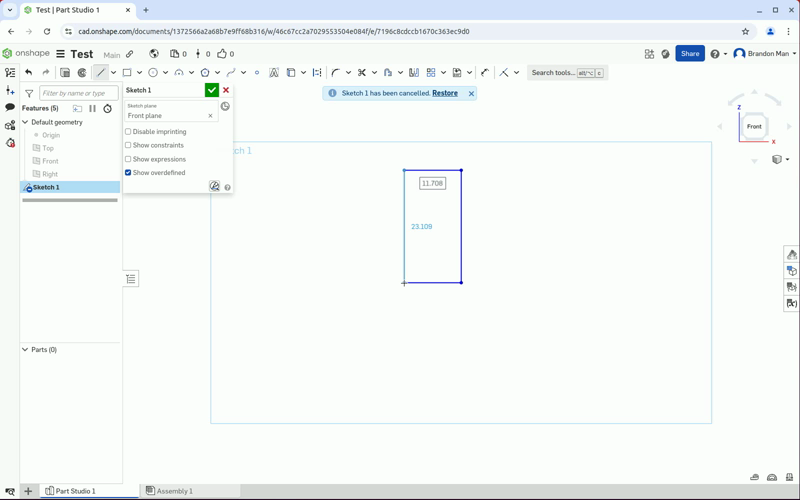
key(esc)
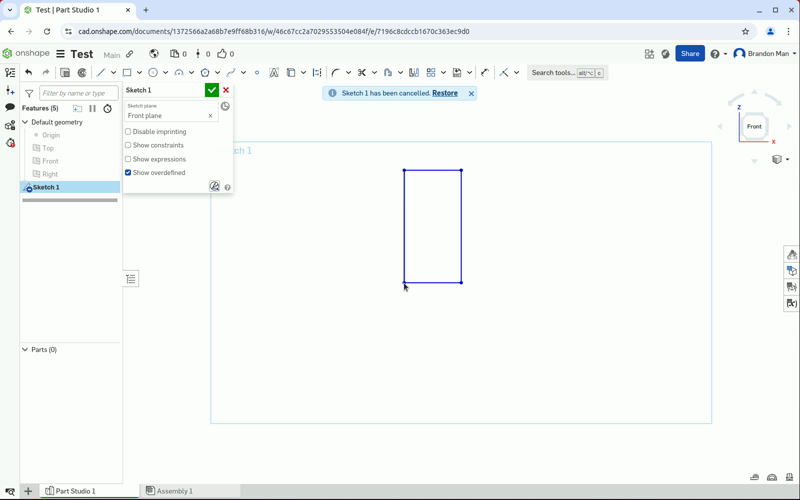
mouse_move(444, 227)
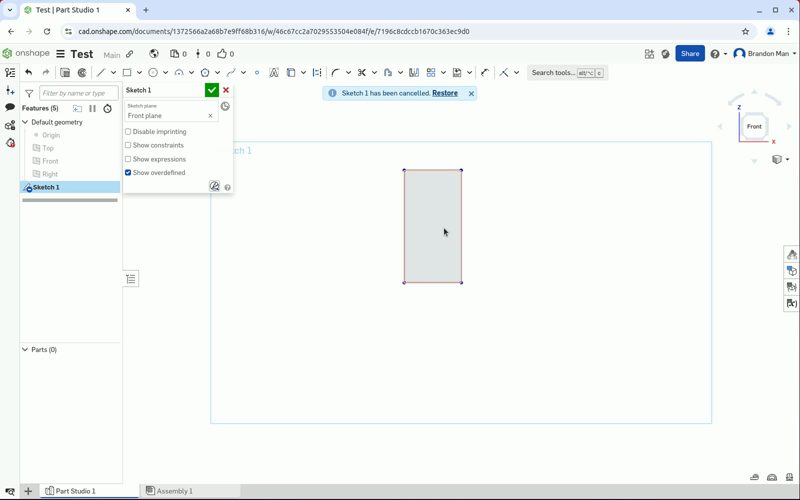
click(444, 227)
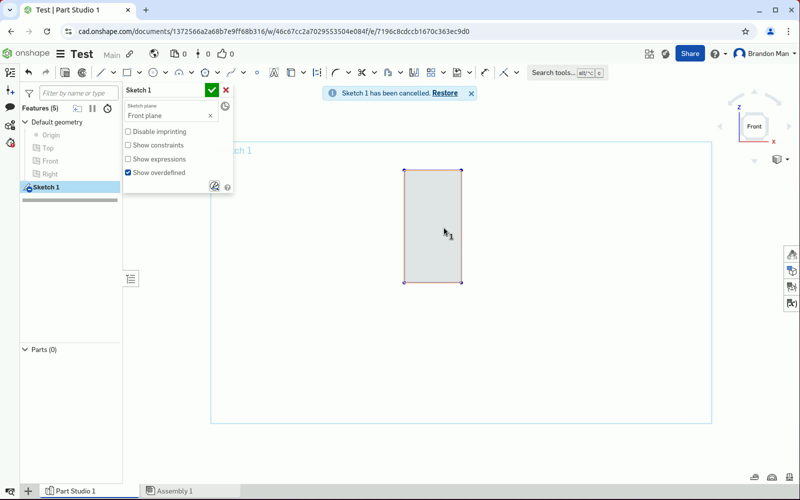
mouse_move(73, 352)
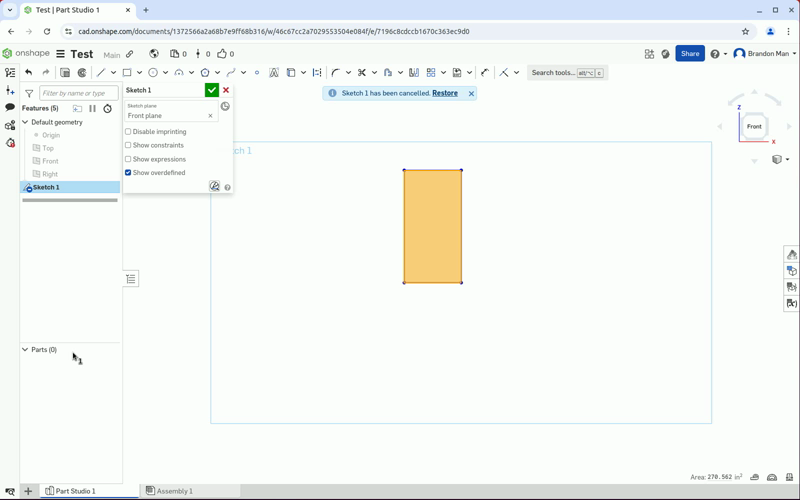
key(shift+y)
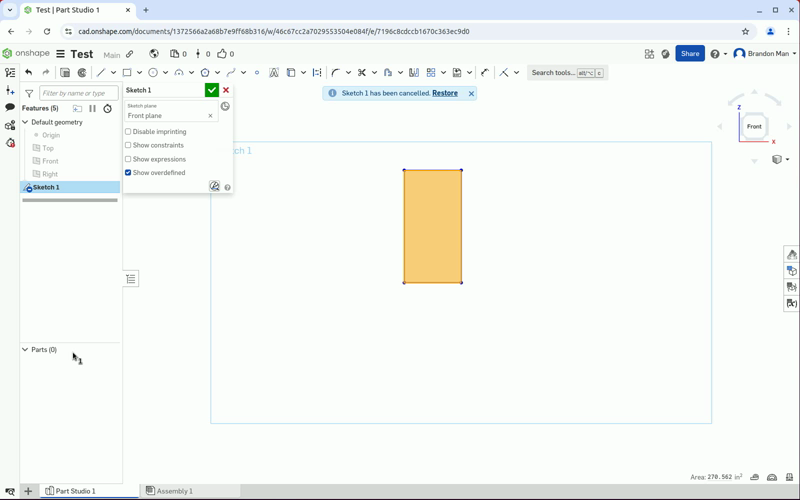
key(shift+e)
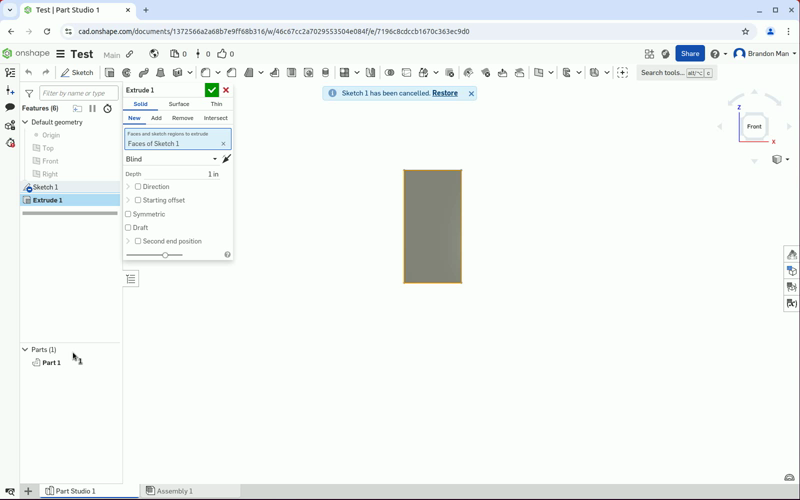
mouse_move(143, 106)
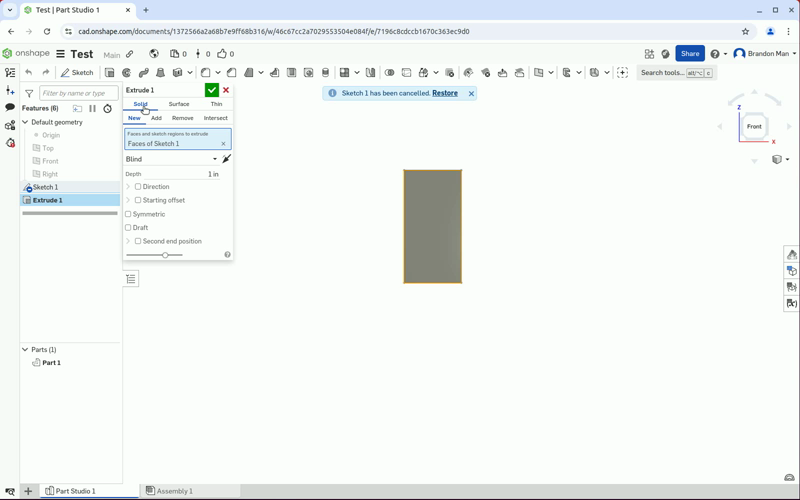
click(143, 106)
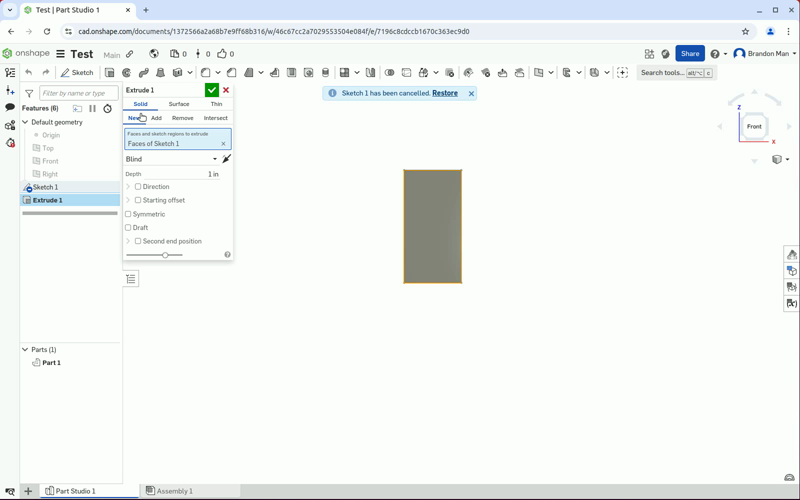
mouse_move(137, 120)
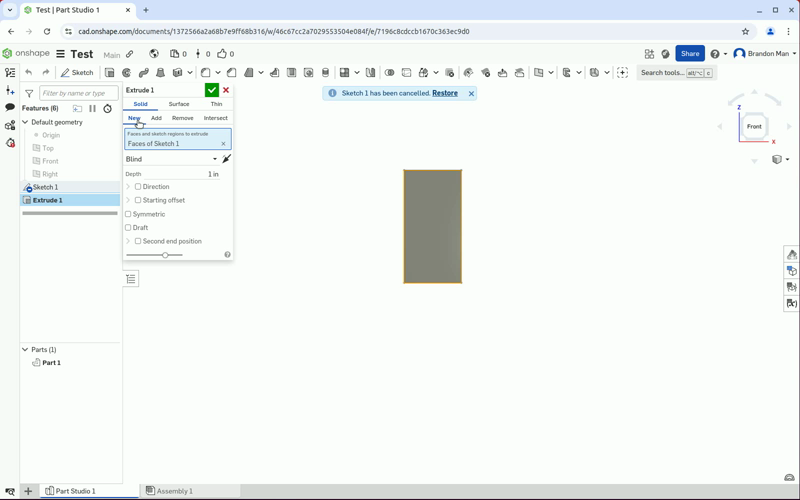
click(137, 120)
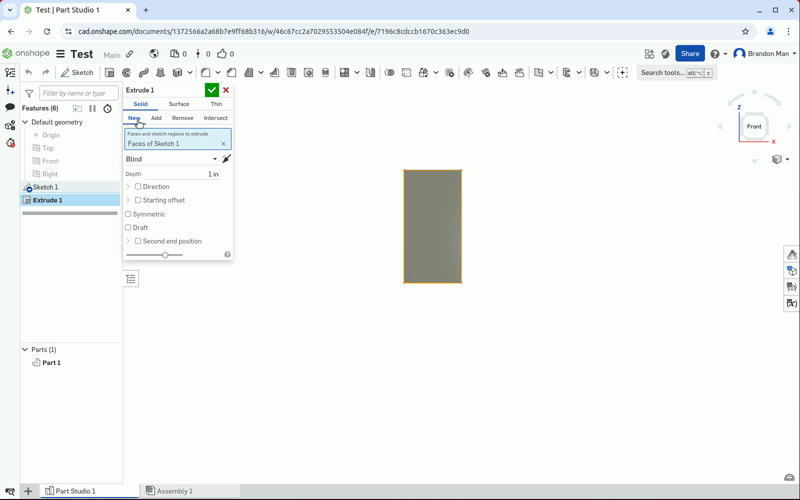
key(tab, 4)
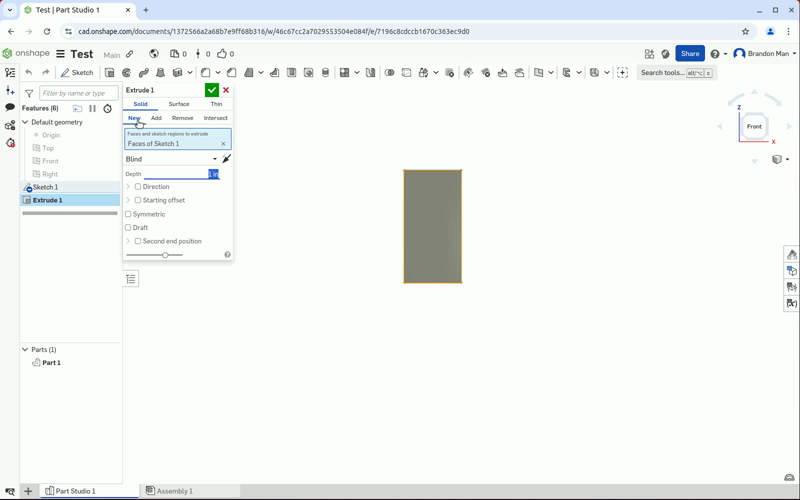
text(23.108)
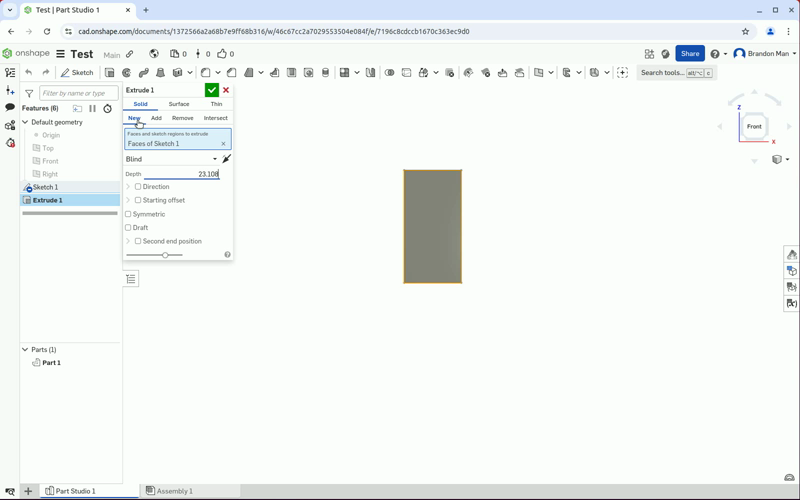
key(enter)
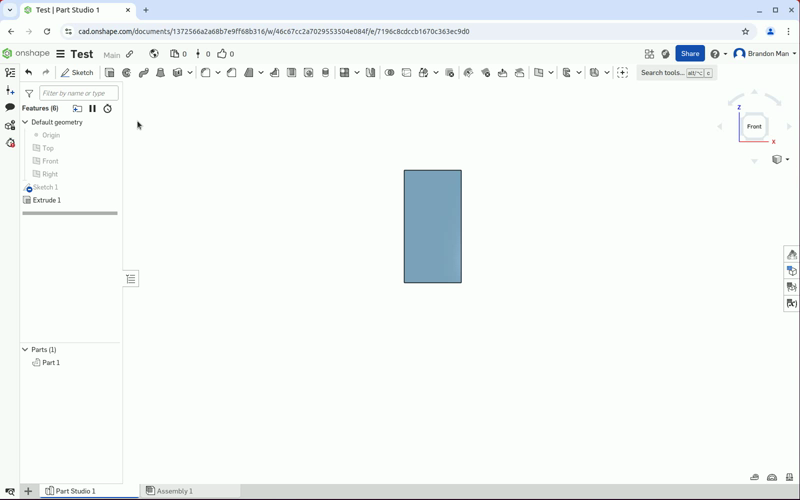
key(shift+h)
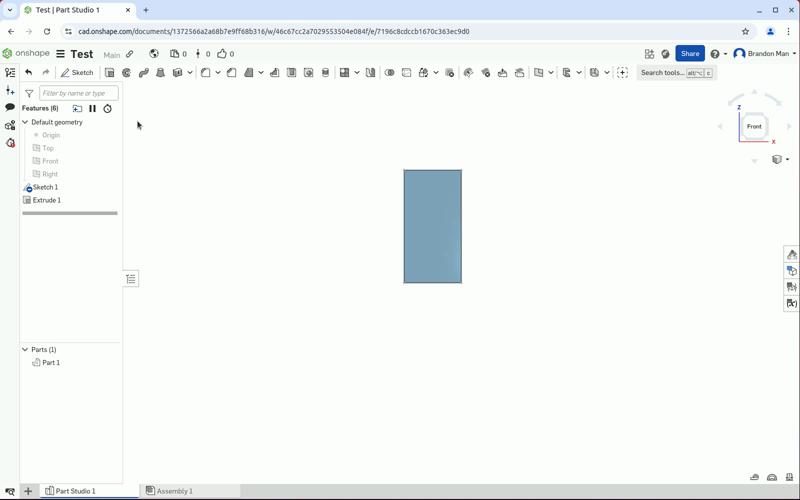
key(shift+h)
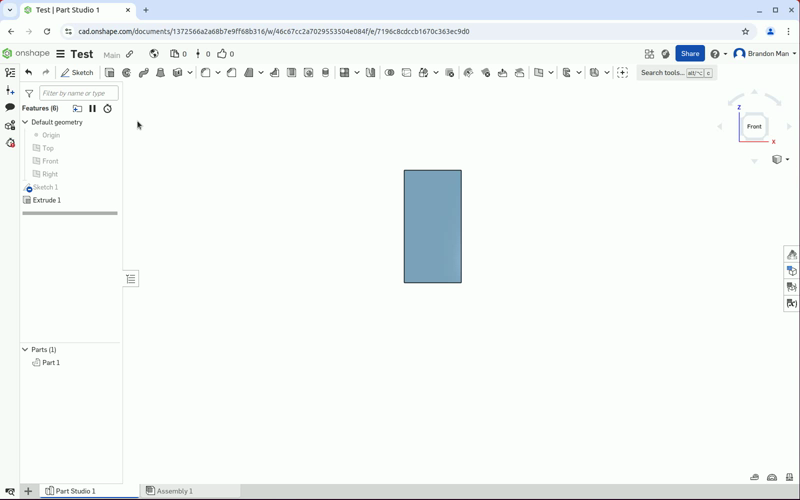
mouse_move(73, 189)
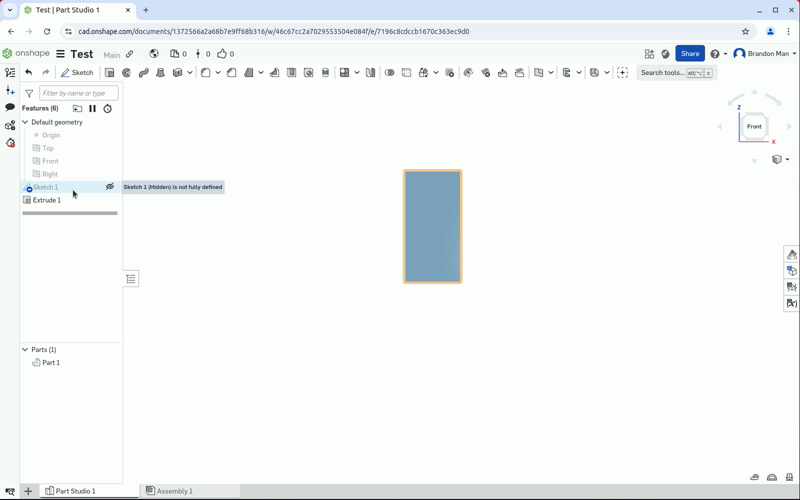
click(73, 189)
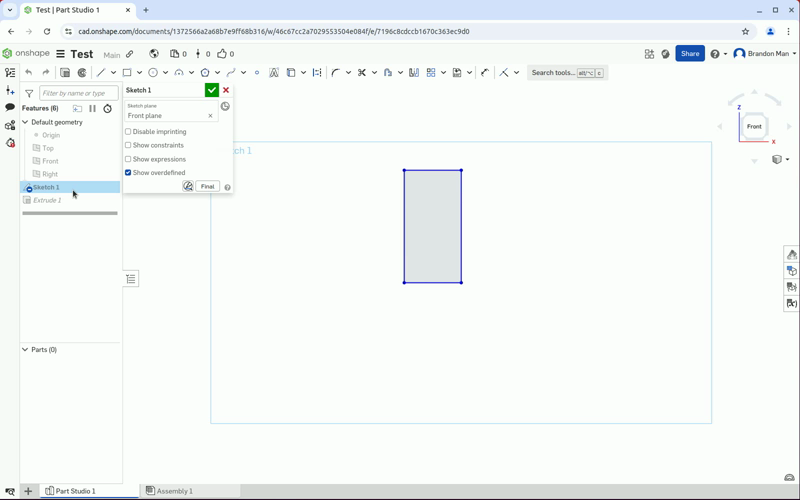
mouse_move(229, 92)
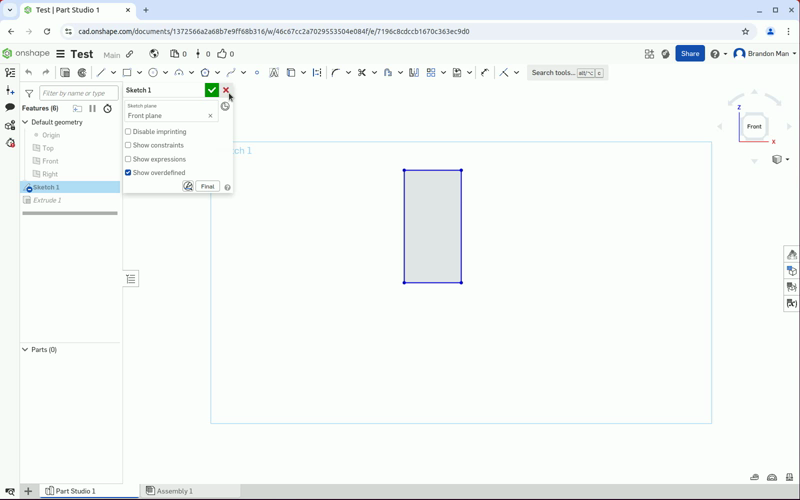
click(229, 92)
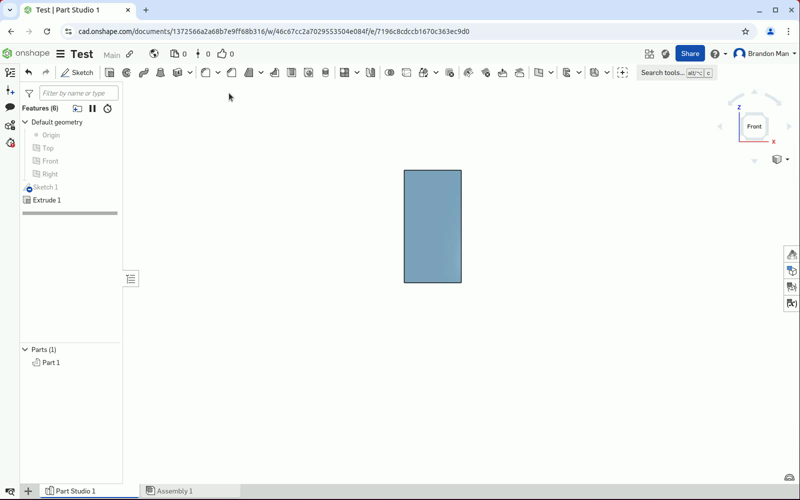
mouse_move(73, 352)
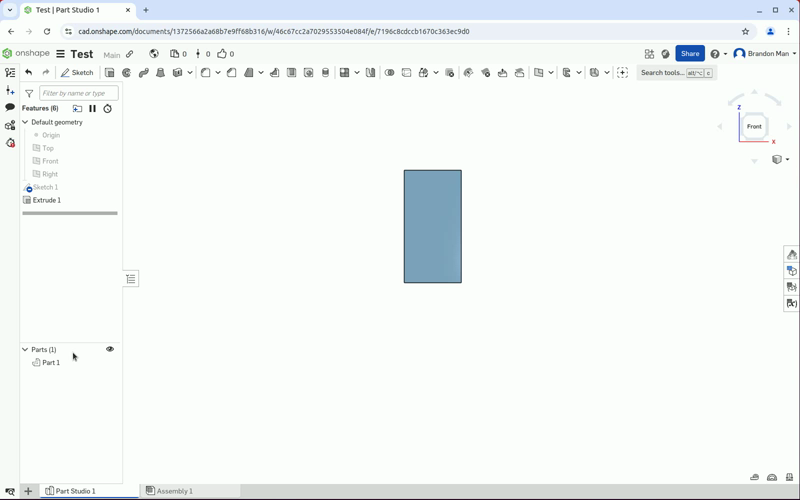
key(y)
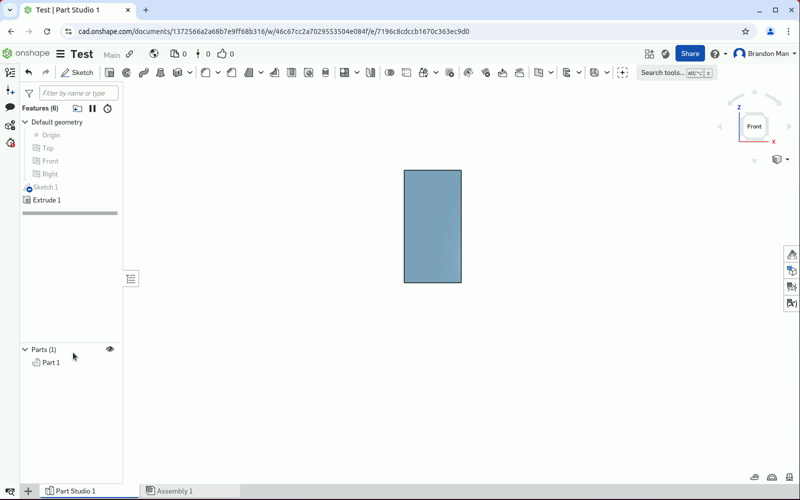
key(shift+p)
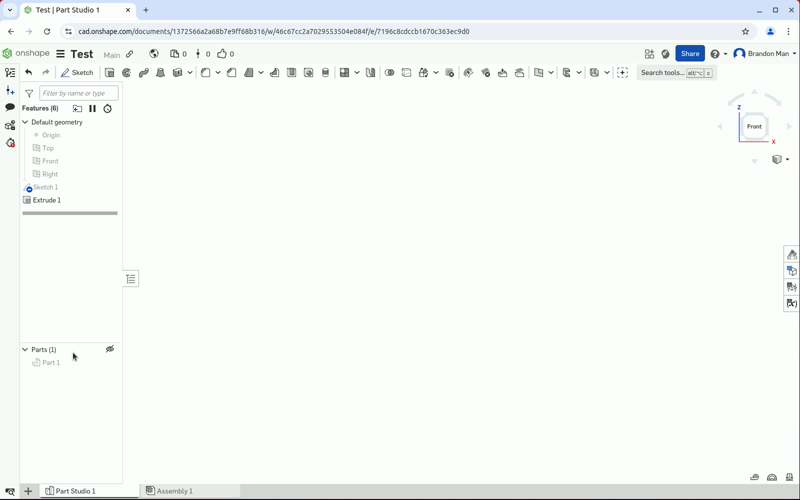
key(space)
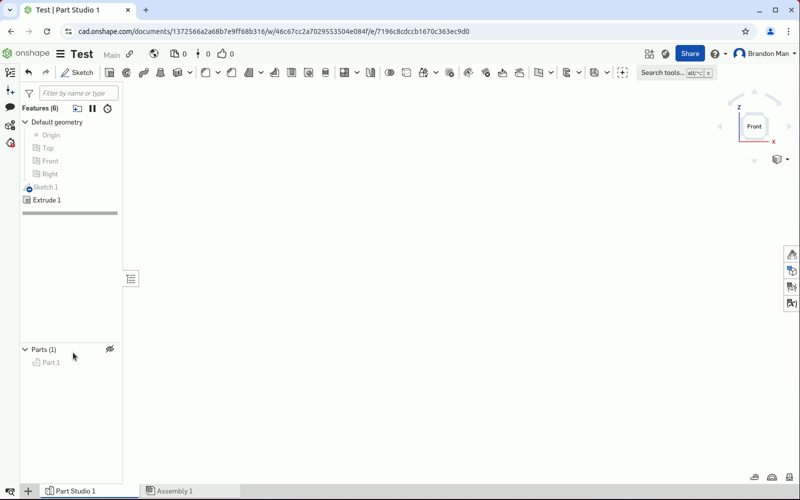
key_down(shift)
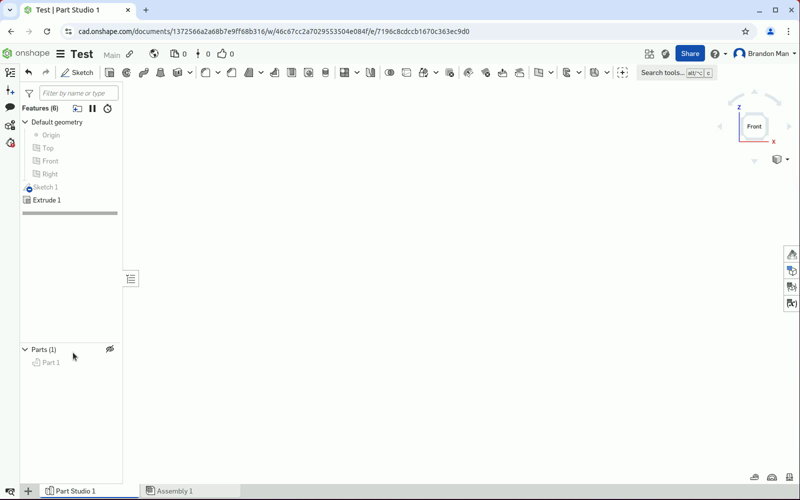
key(left)
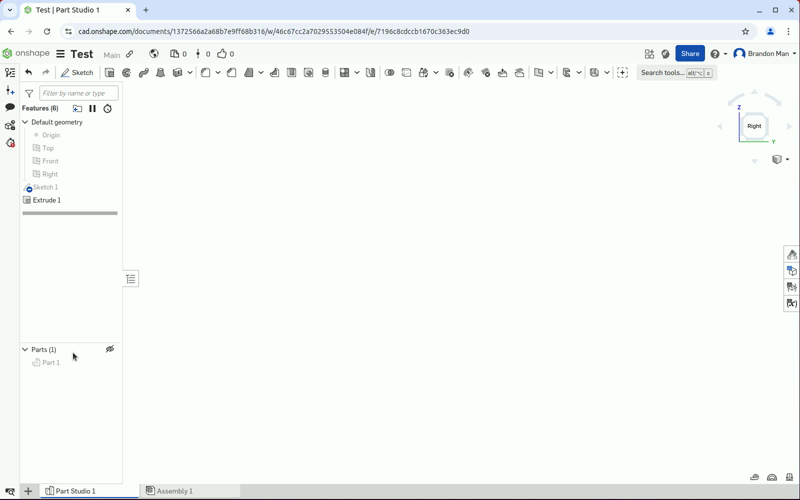
key_up(shift)
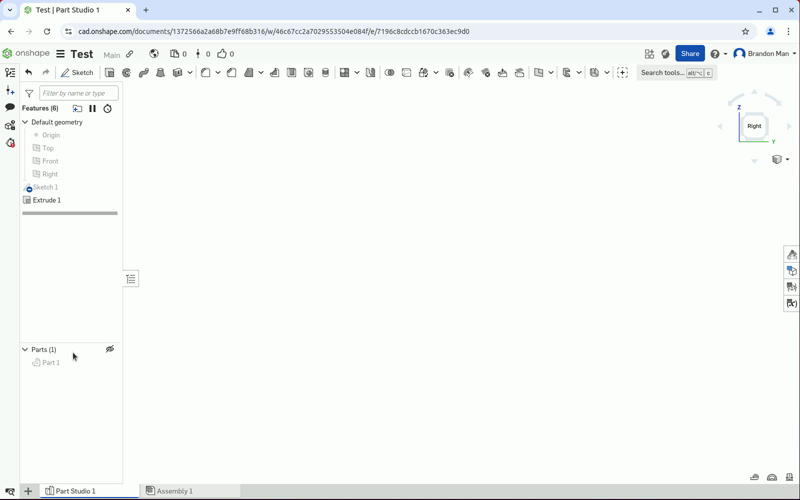
mouse_move(73, 352)
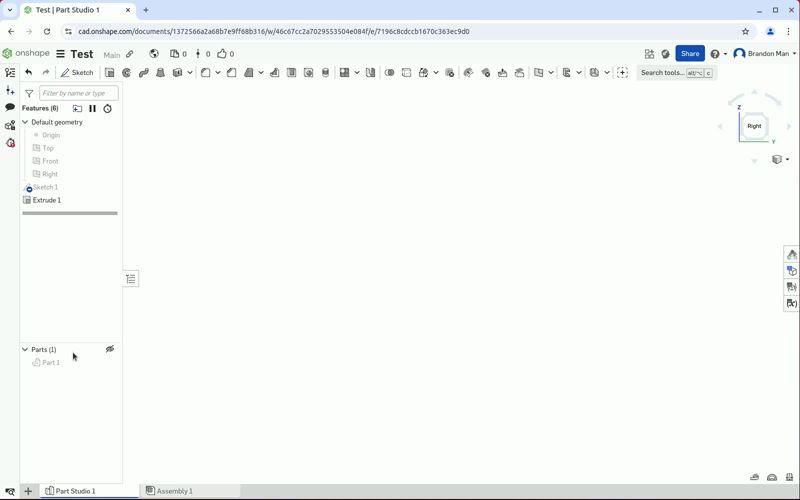
key(shift+y)
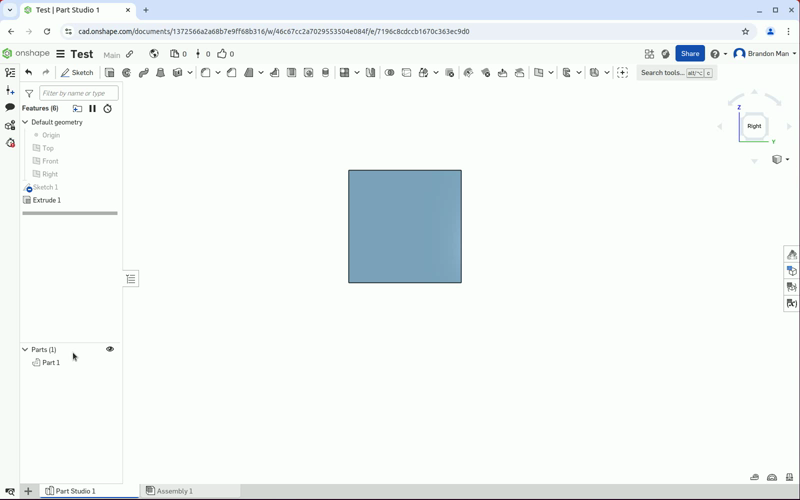
mouse_move(541, 75)
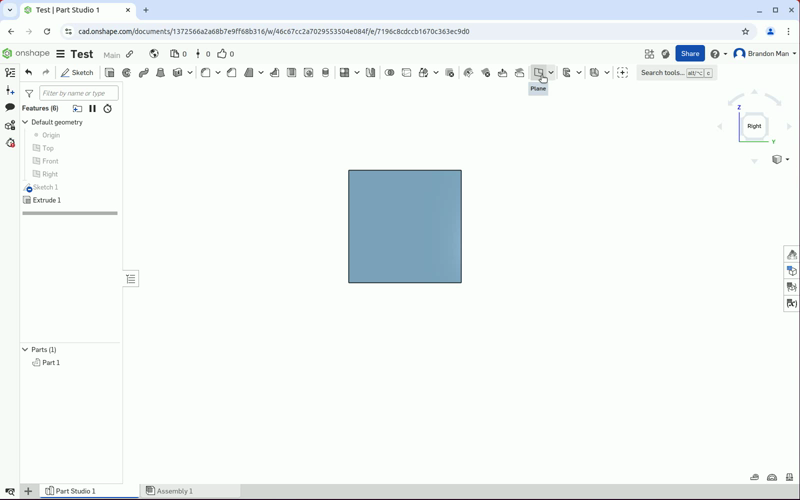
click(541, 75)
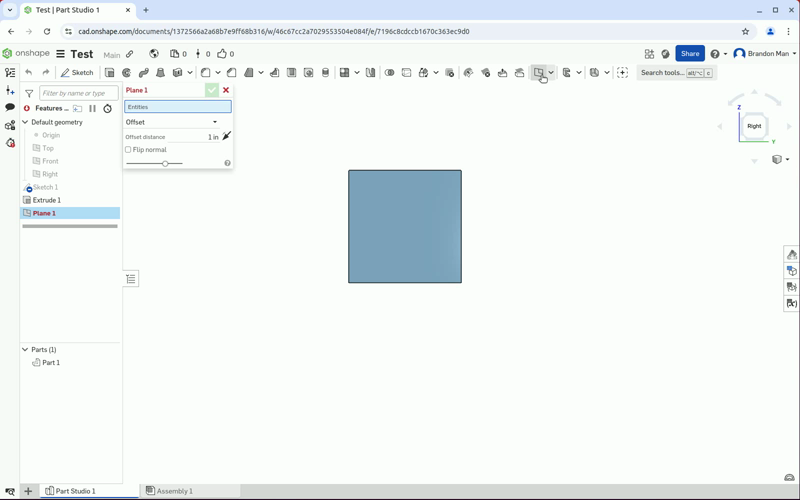
mouse_move(73, 176)
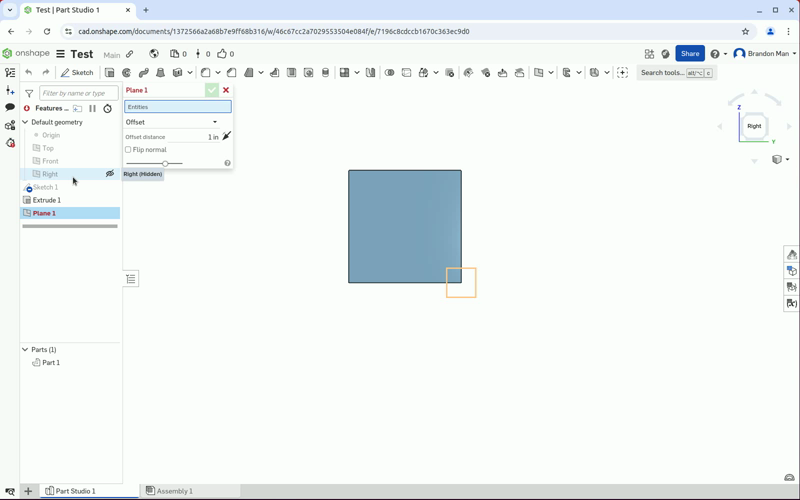
click(73, 176)
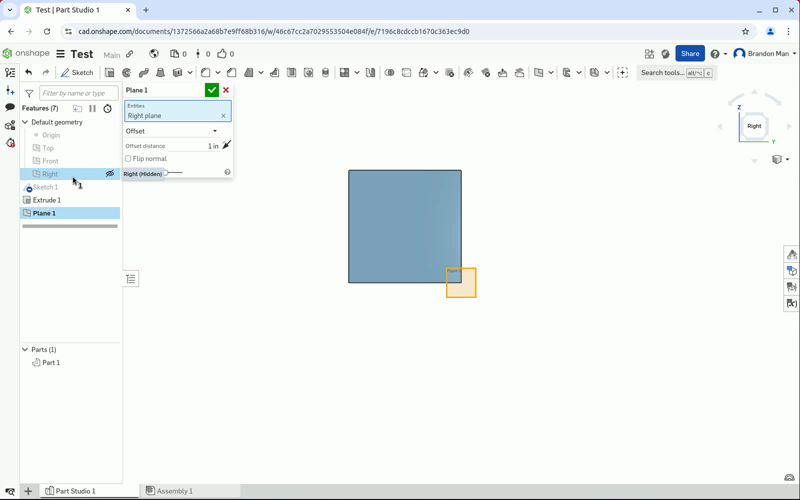
key(tab, 2)
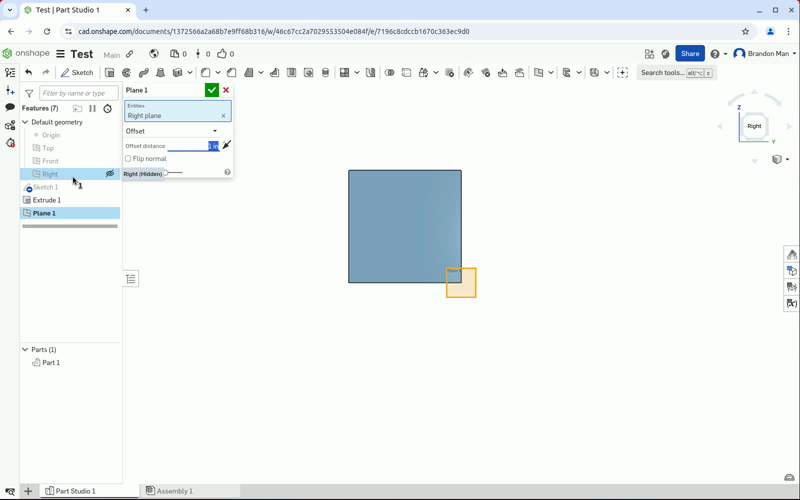
text(11.554)
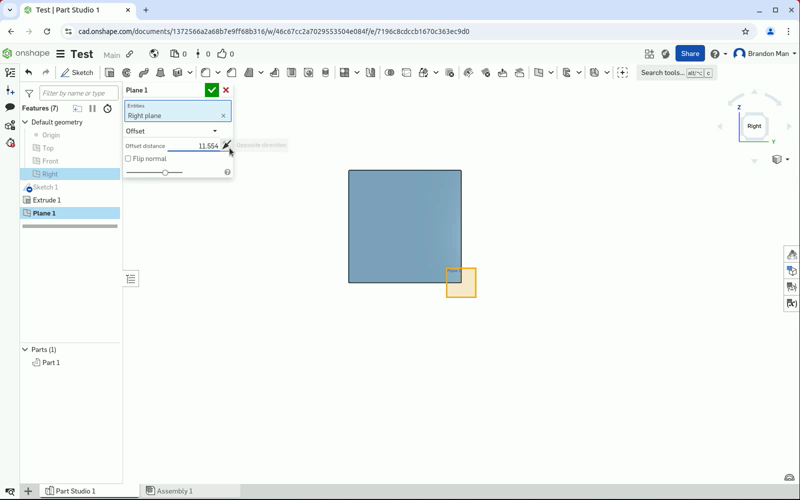
mouse_move(229, 147)
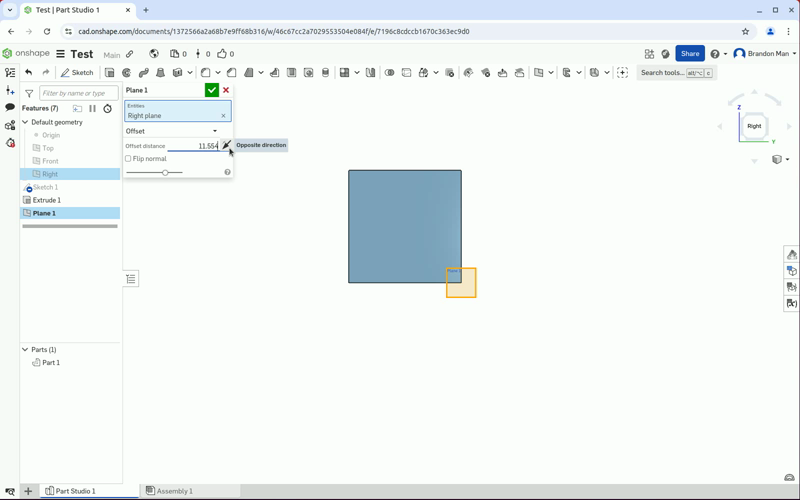
click(229, 147)
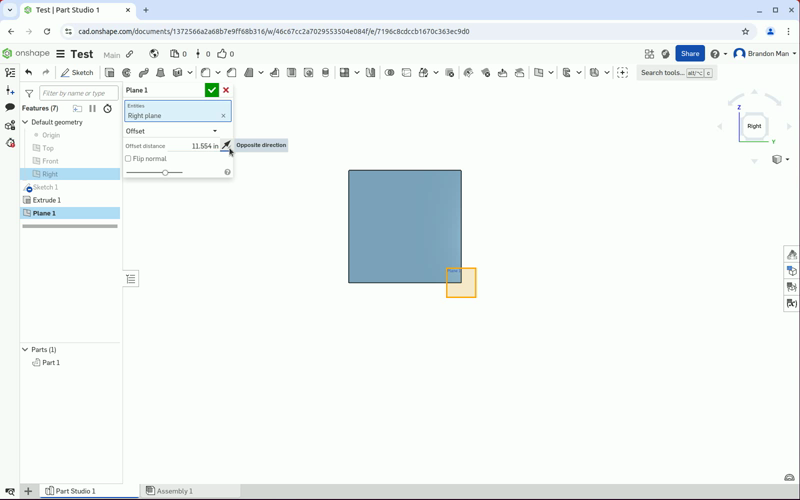
key(enter, 2)
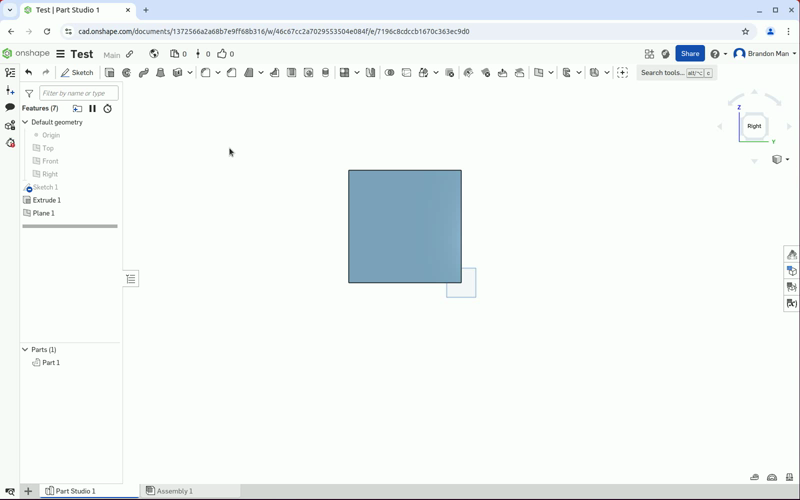
key(shift+s)
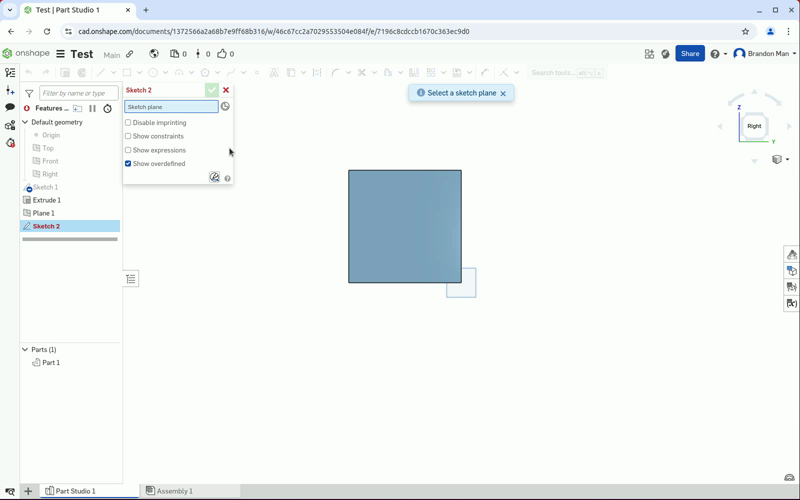
mouse_move(73, 215)
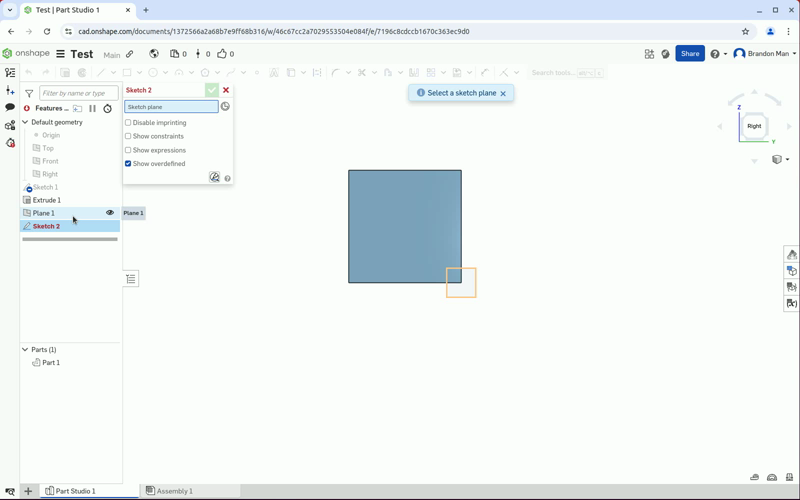
click(73, 215)
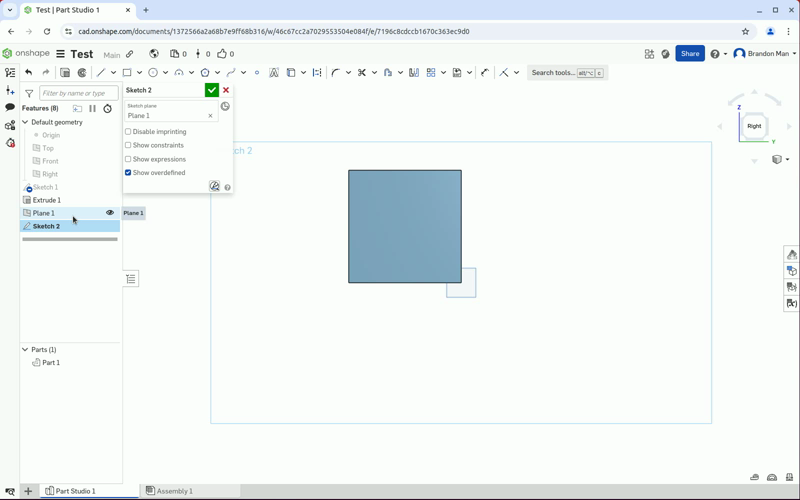
mouse_move(73, 352)
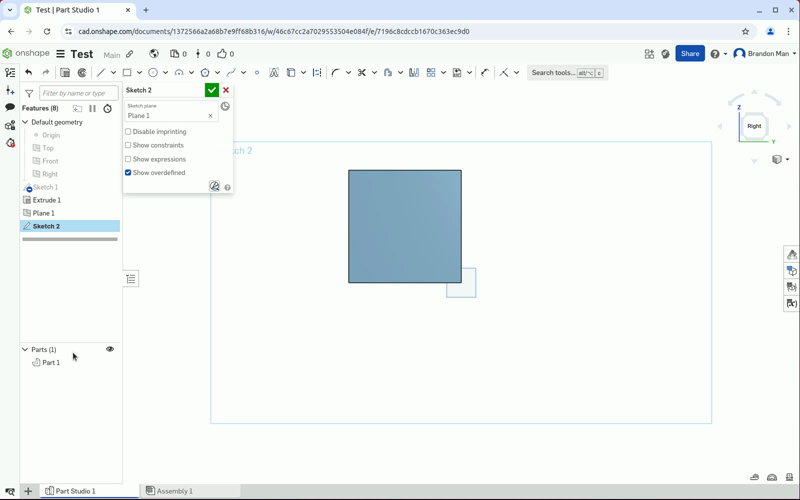
key(y)
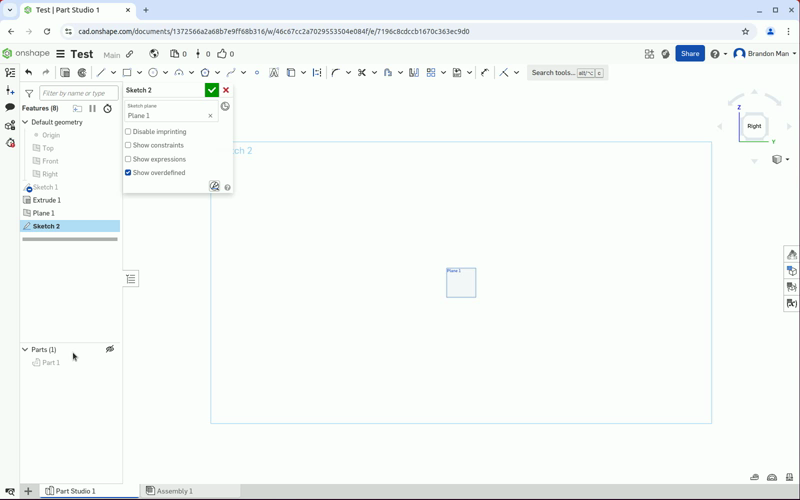
key(l)
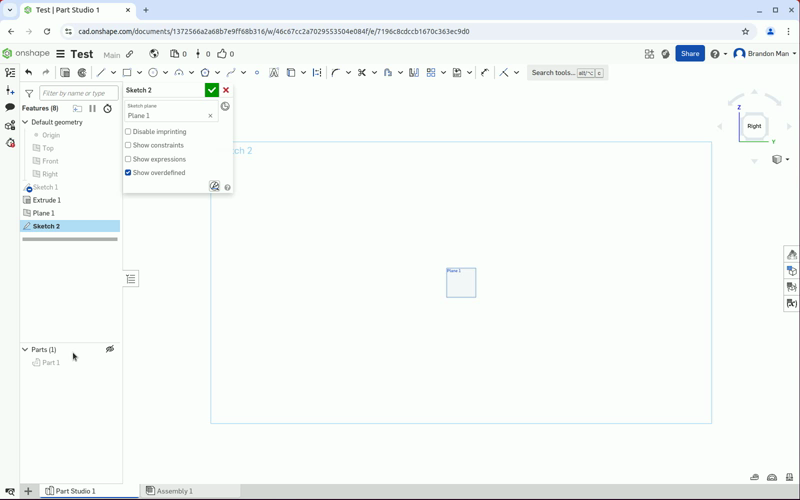
key_down(shift)
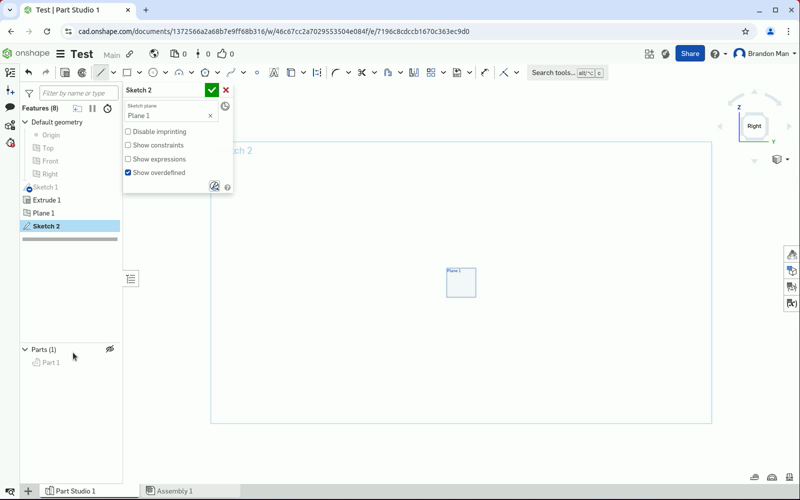
mouse_move(348, 226)
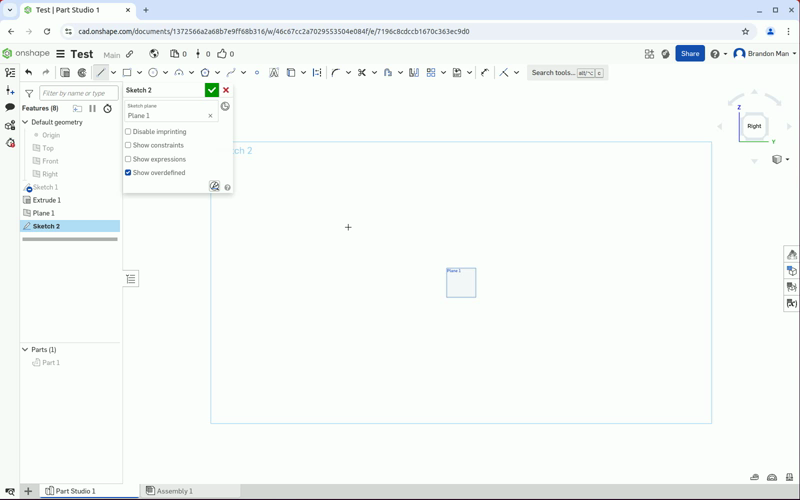
click(348, 226)
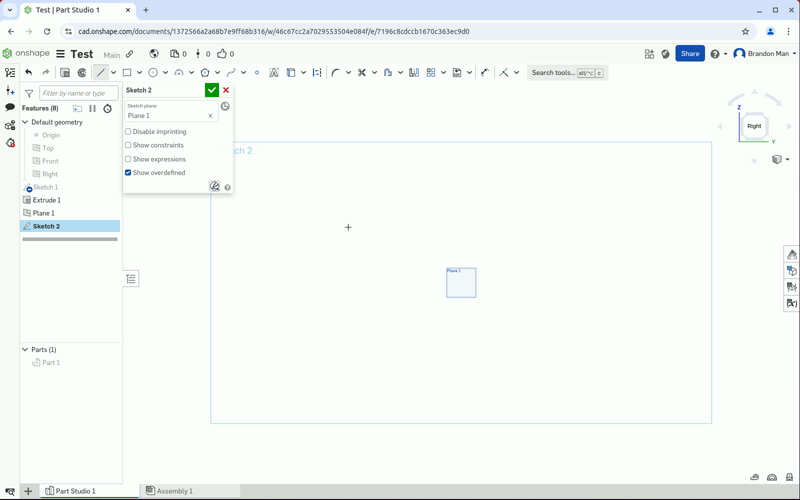
key_up(shift)
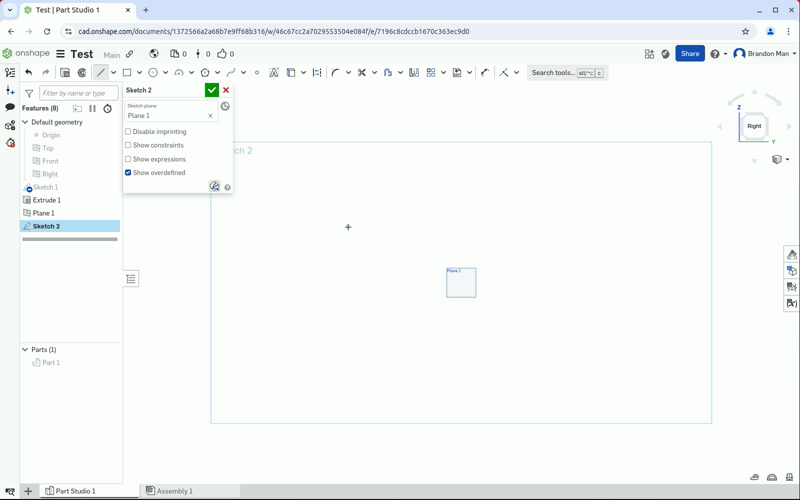
key_down(shift)
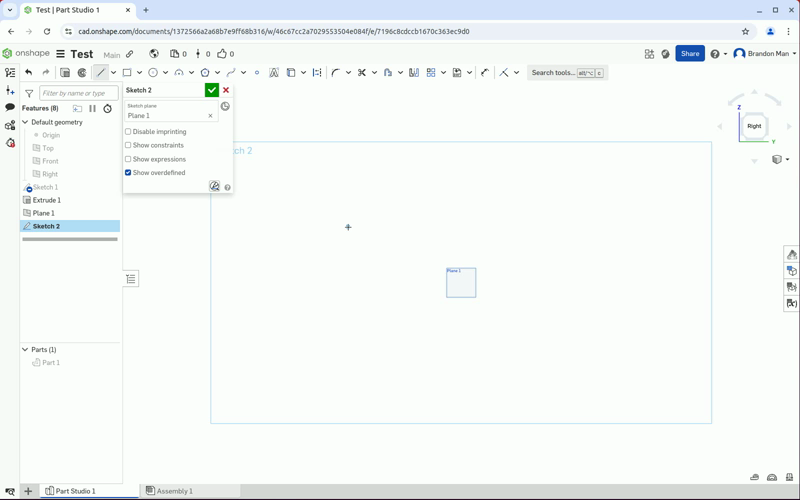
mouse_move(378, 226)
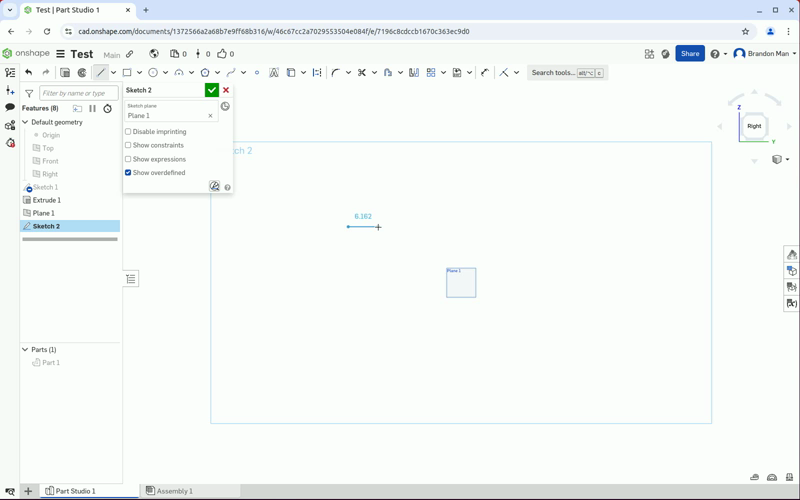
mouse_move(404, 226)
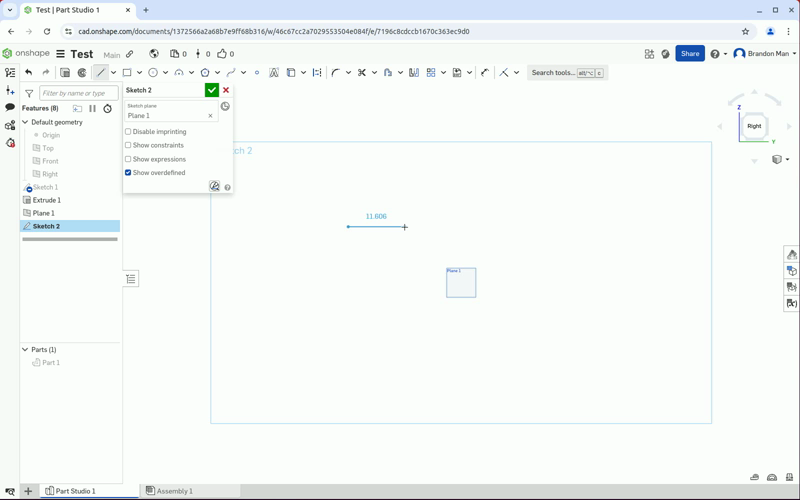
click(404, 226)
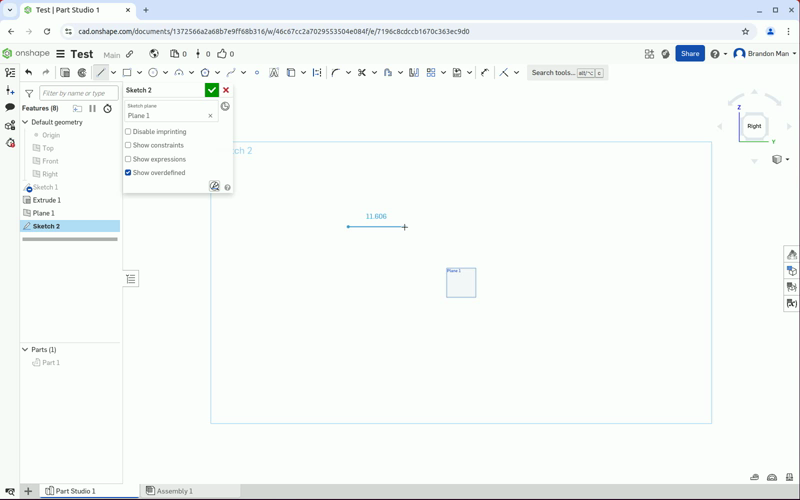
key_up(shift)
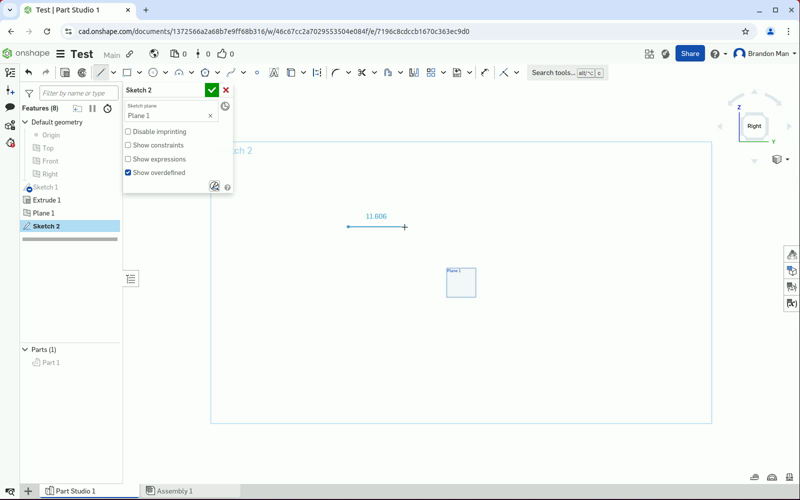
key_down(shift)
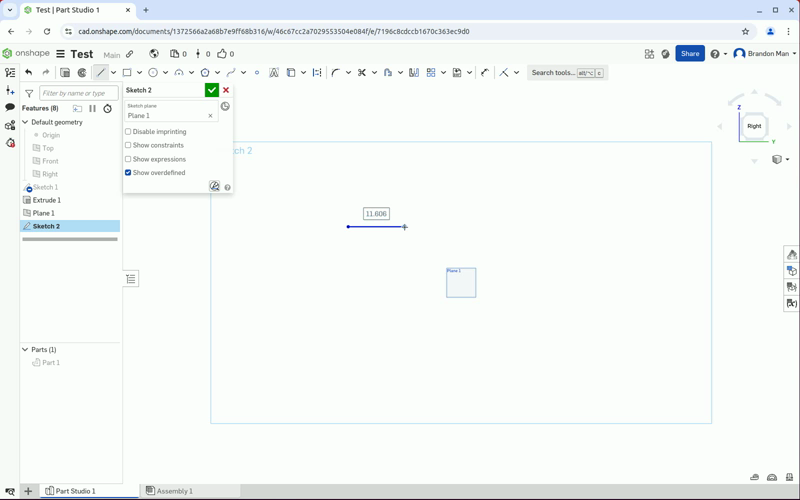
mouse_move(434, 226)
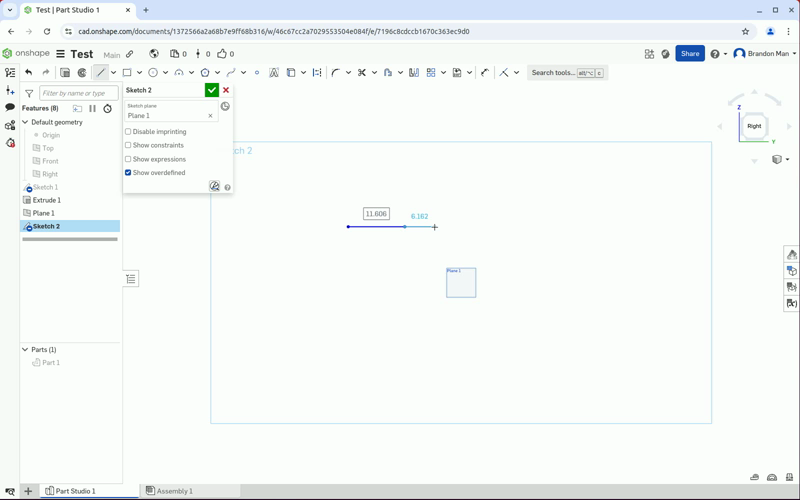
mouse_move(404, 169)
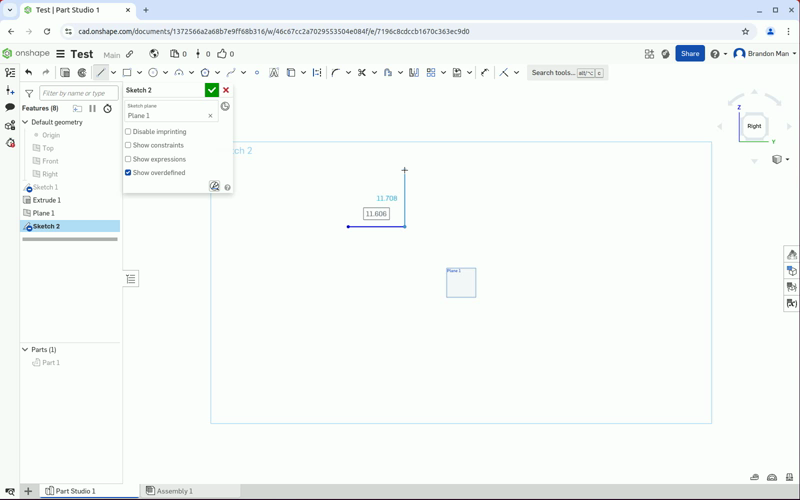
click(404, 169)
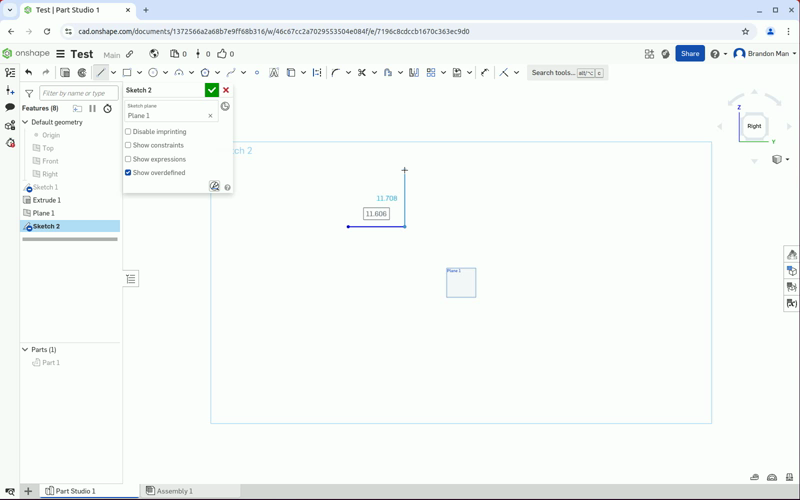
key_up(shift)
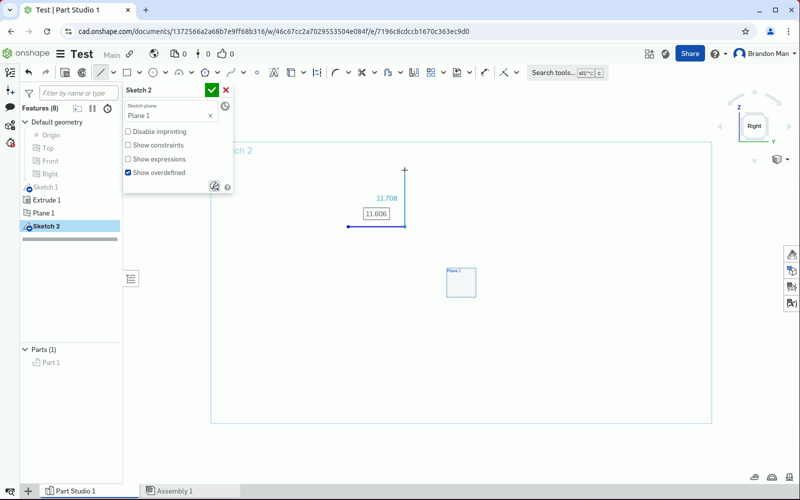
key_down(shift)
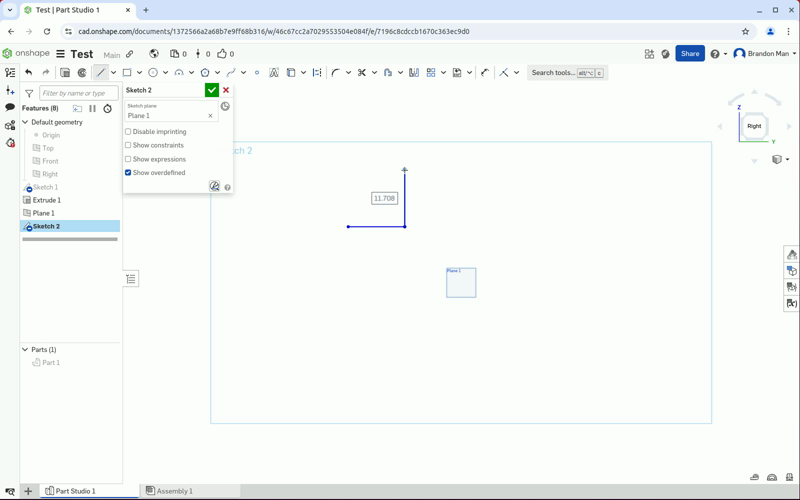
mouse_move(434, 169)
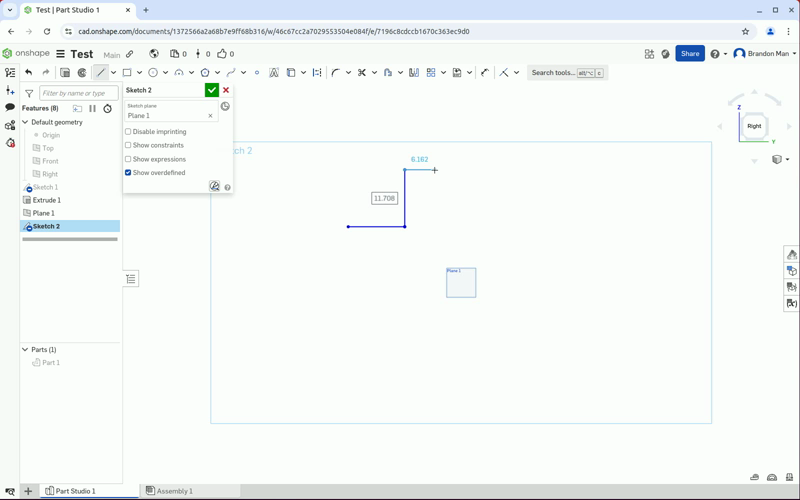
mouse_move(348, 169)
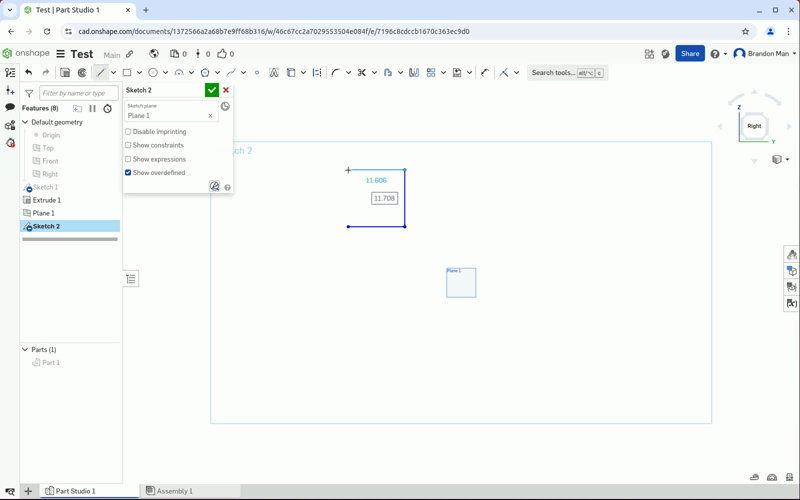
click(348, 169)
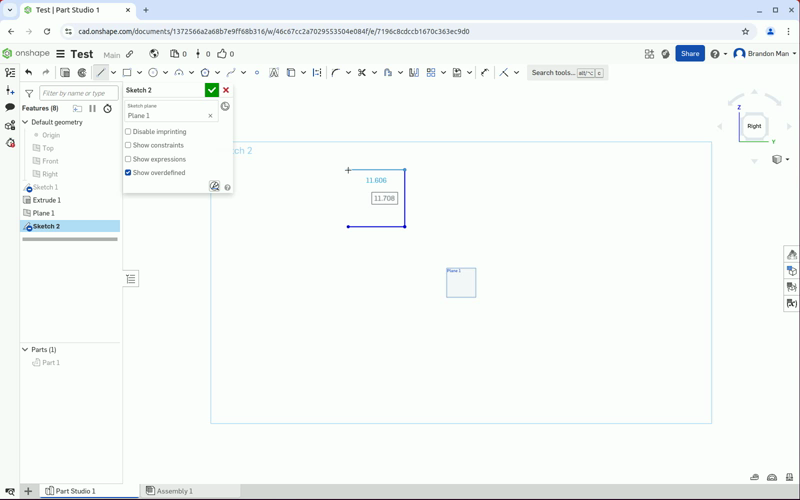
key_up(shift)
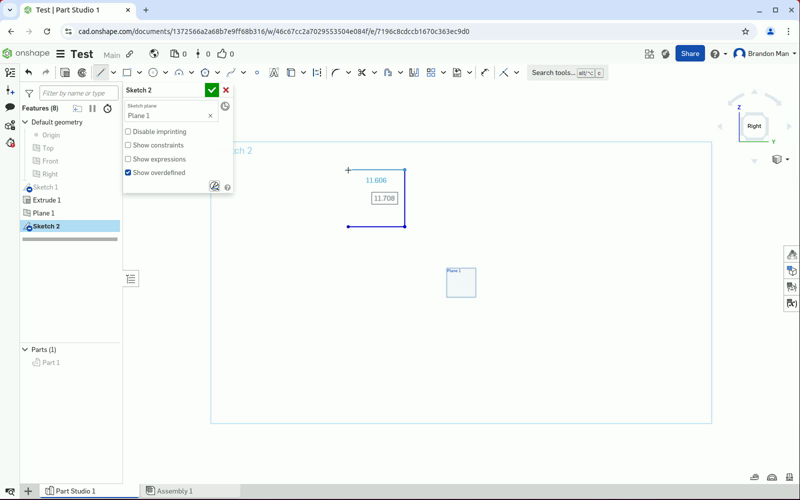
mouse_move(378, 169)
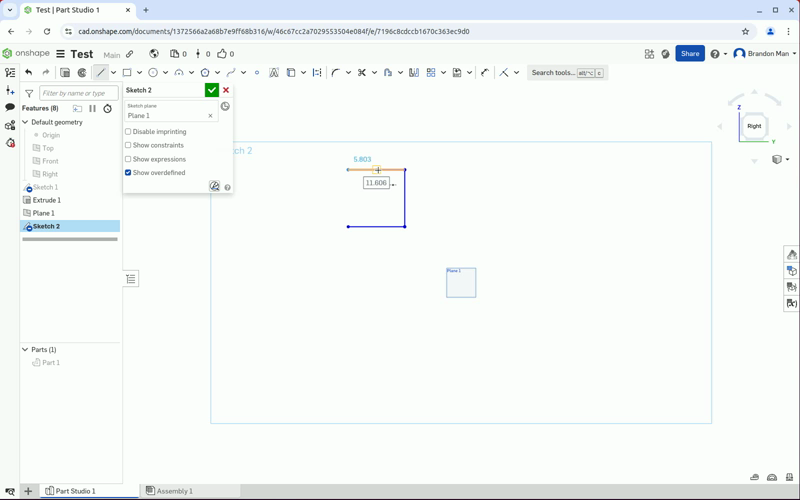
key_down(shift)
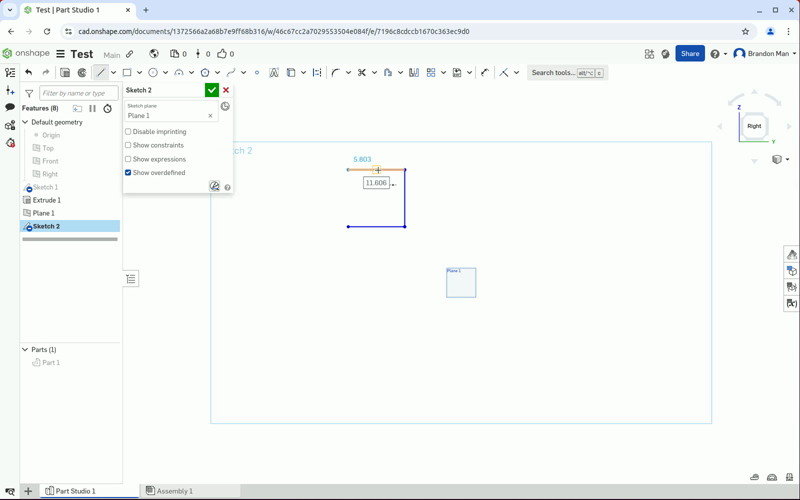
mouse_move(348, 226)
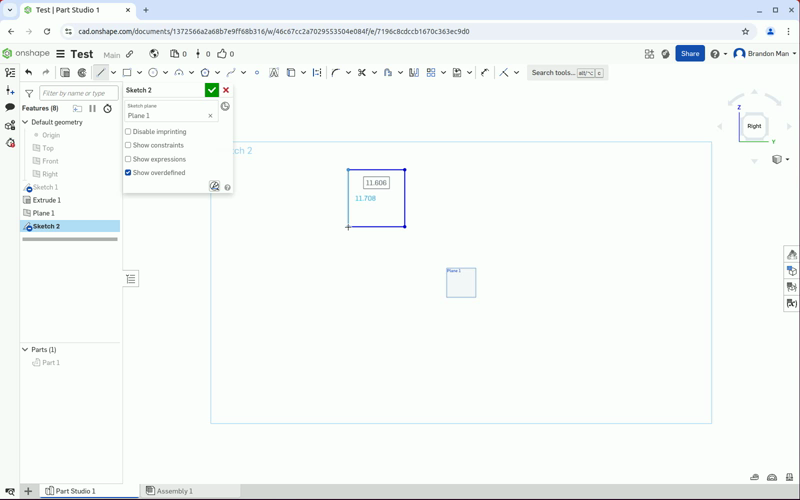
key_up(shift)
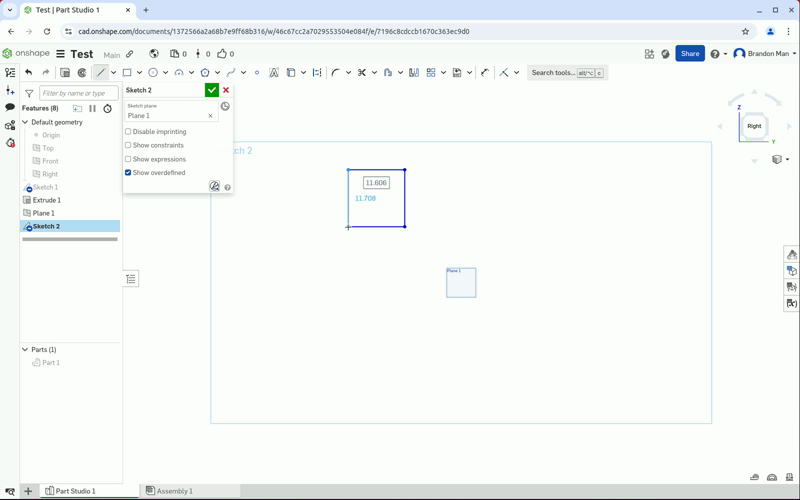
click(348, 226)
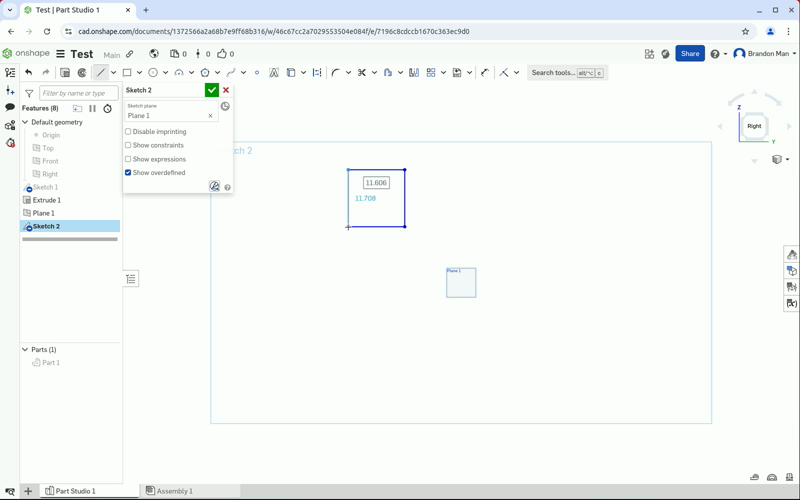
key(esc)
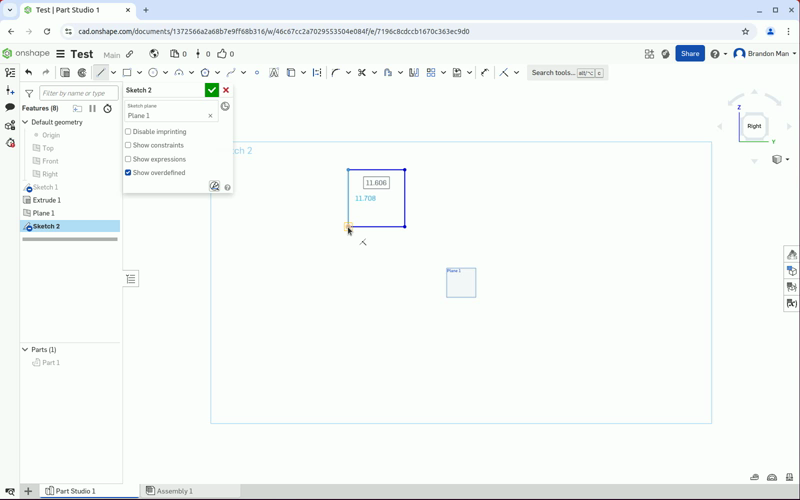
mouse_move(391, 196)
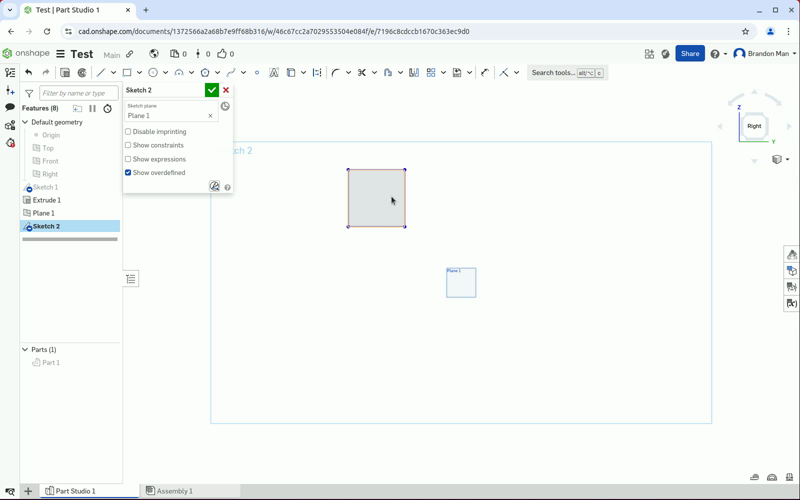
click(391, 196)
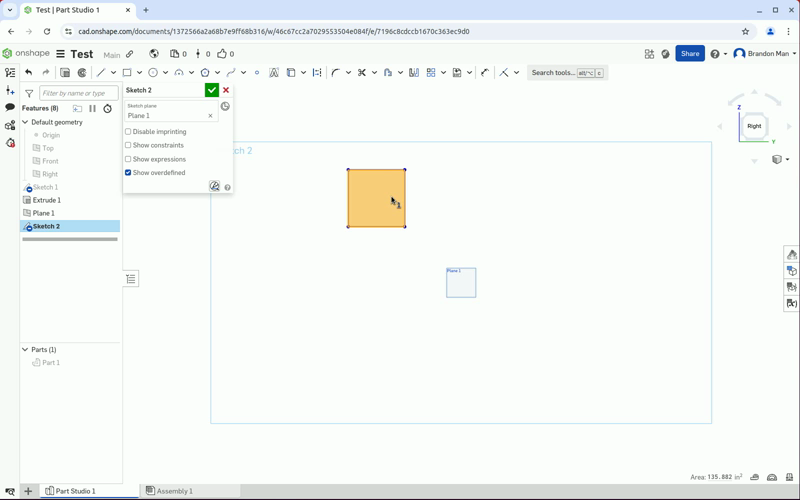
mouse_move(73, 352)
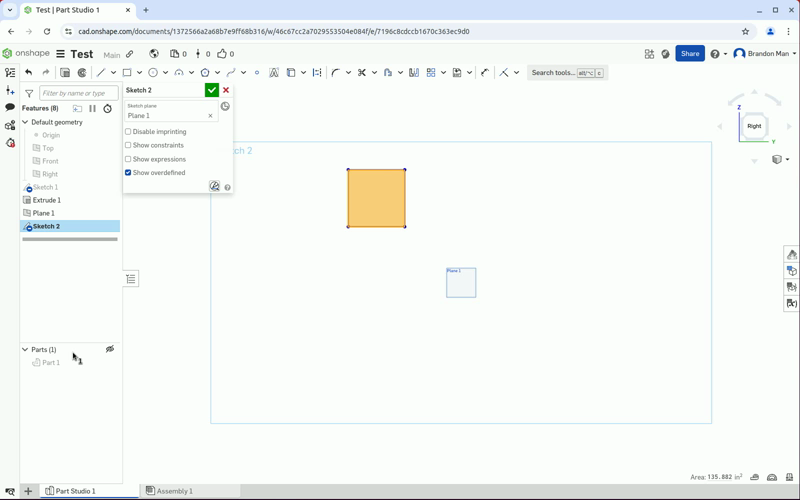
key(shift+y)
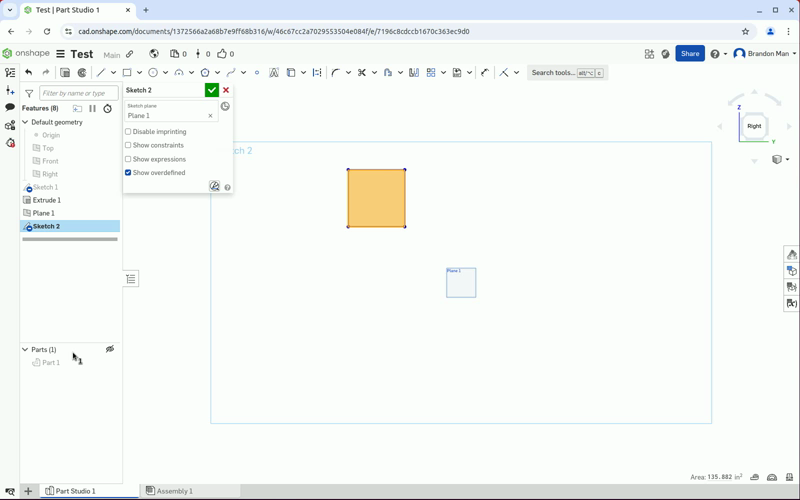
key(shift+e)
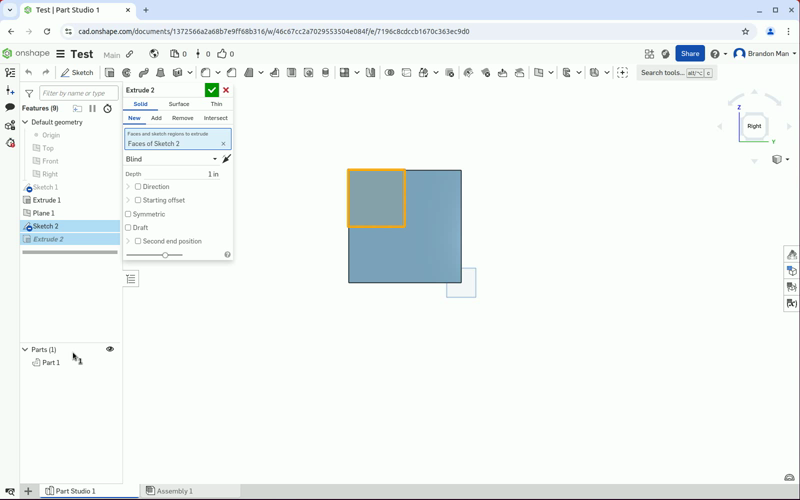
mouse_move(143, 106)
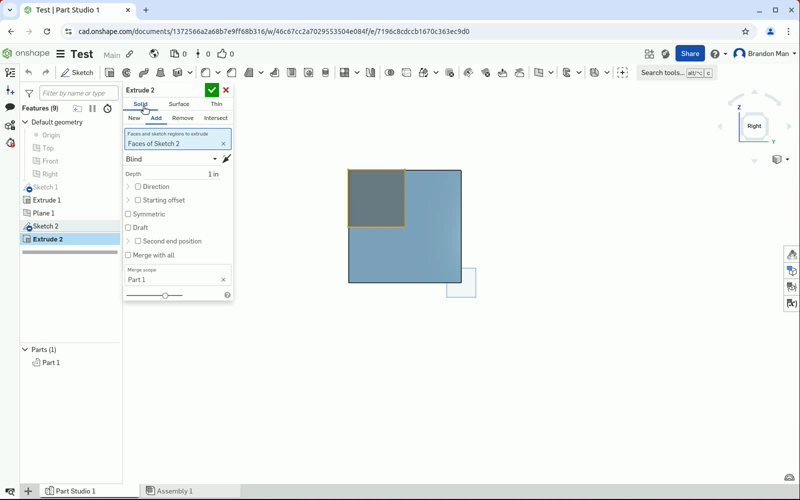
click(143, 106)
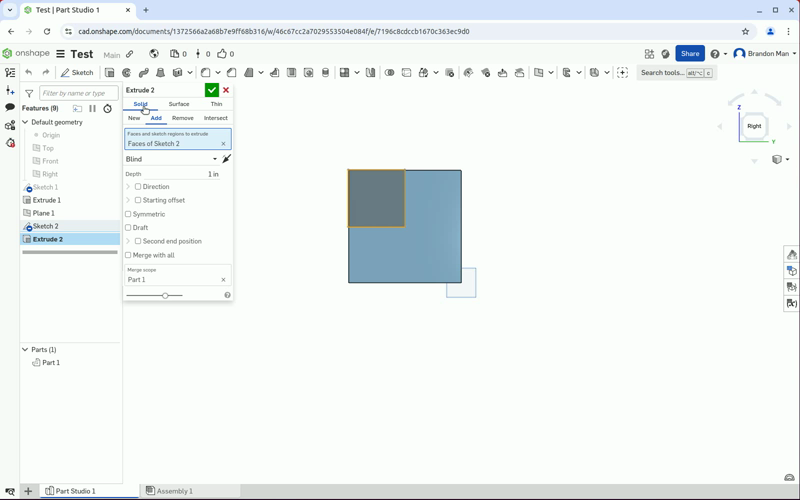
mouse_move(137, 120)
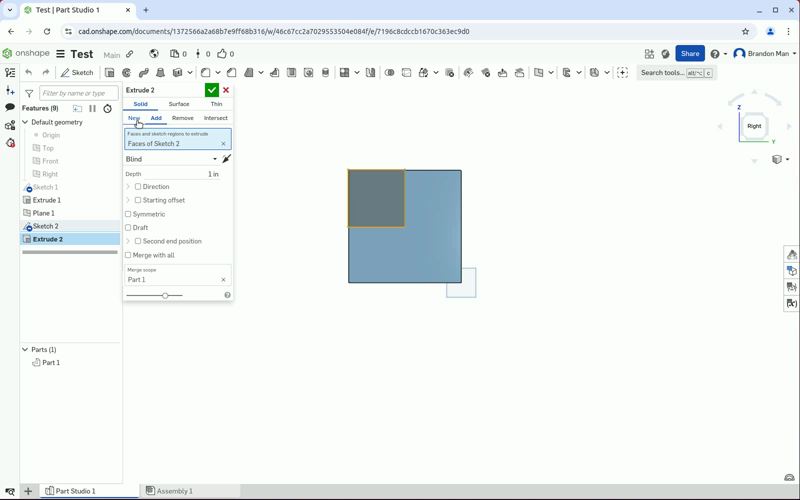
click(137, 120)
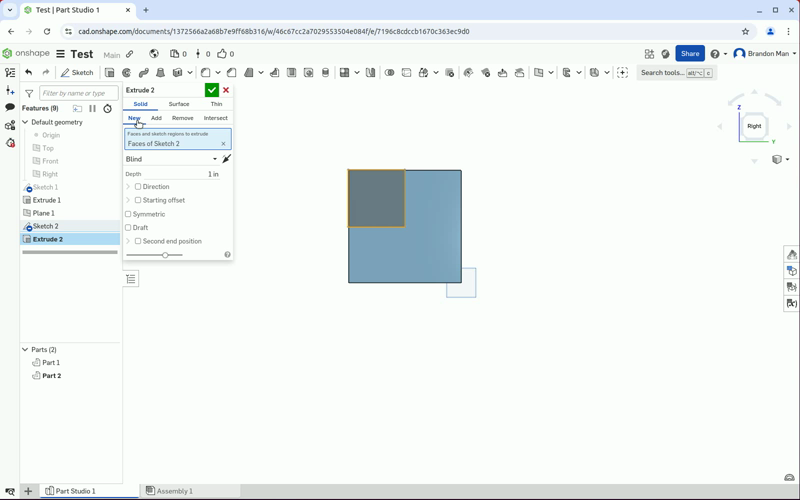
key(tab, 4)
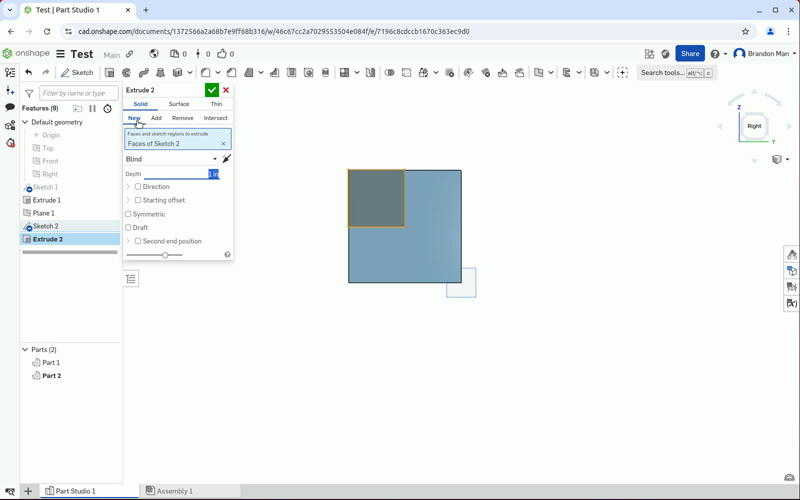
text(11.554)
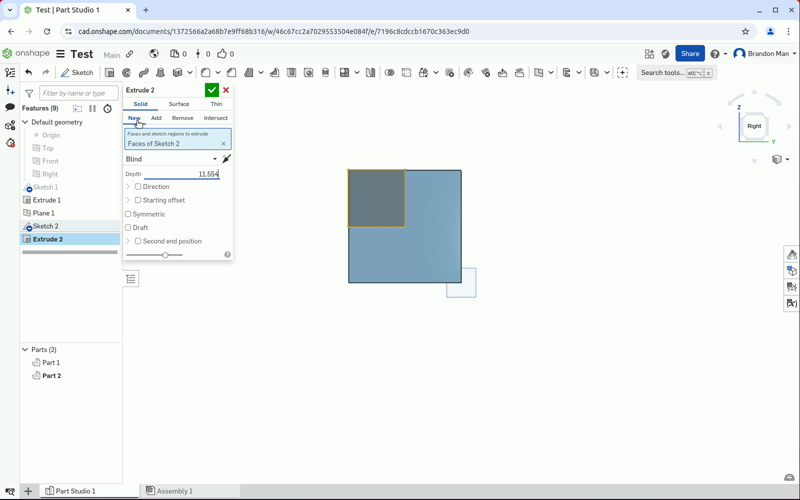
key(enter)
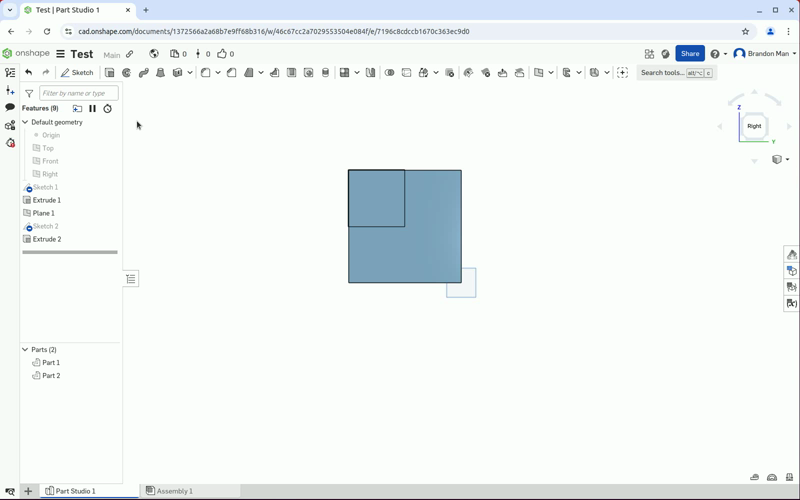
key(shift+h)
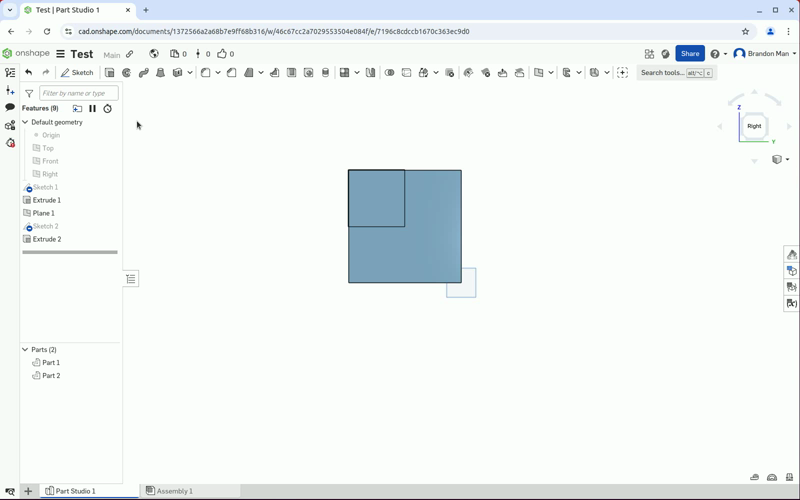
key(shift+h)
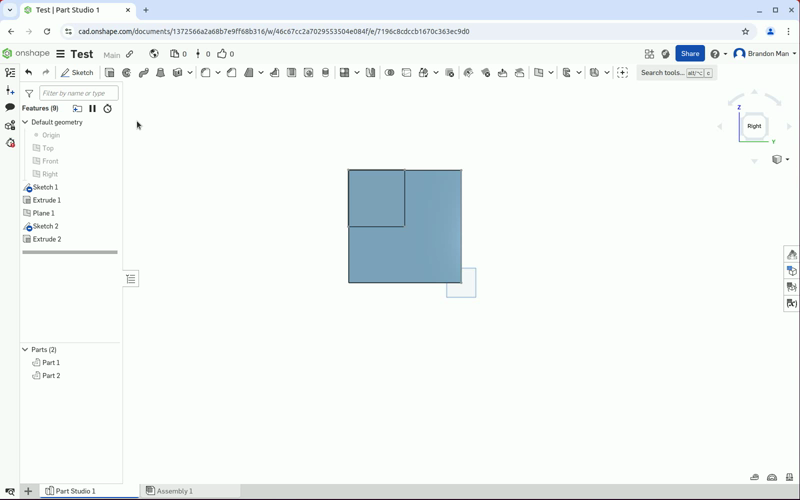
key(shift+7)
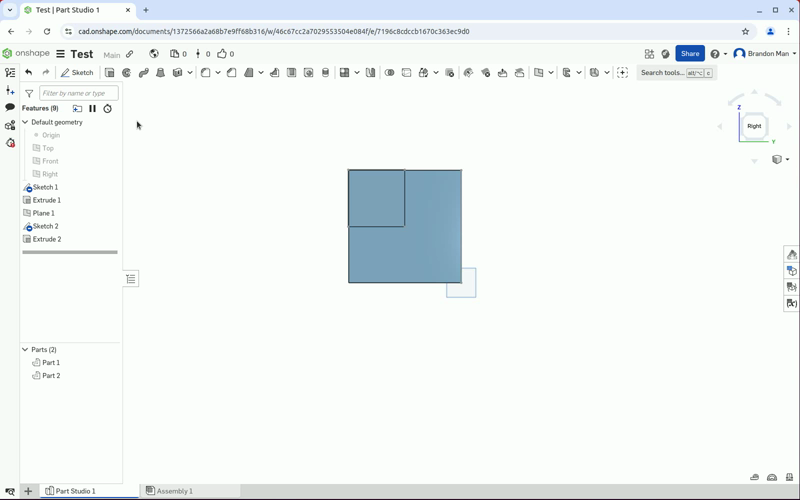
key(right, 2)
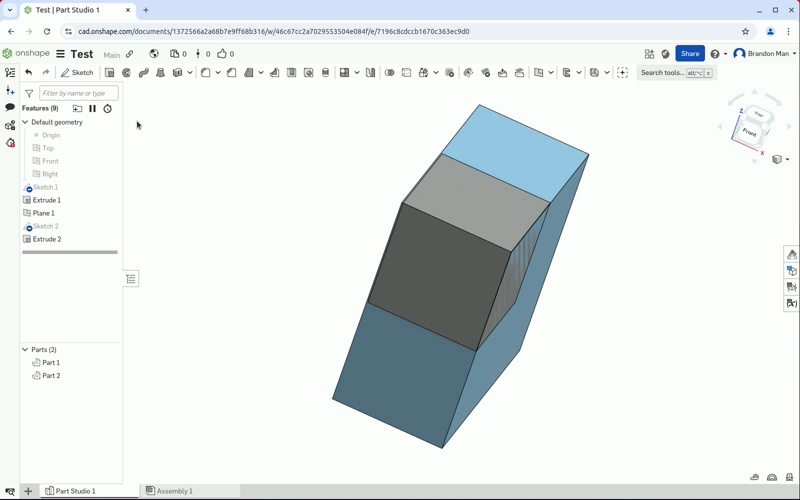
key(down, 2)
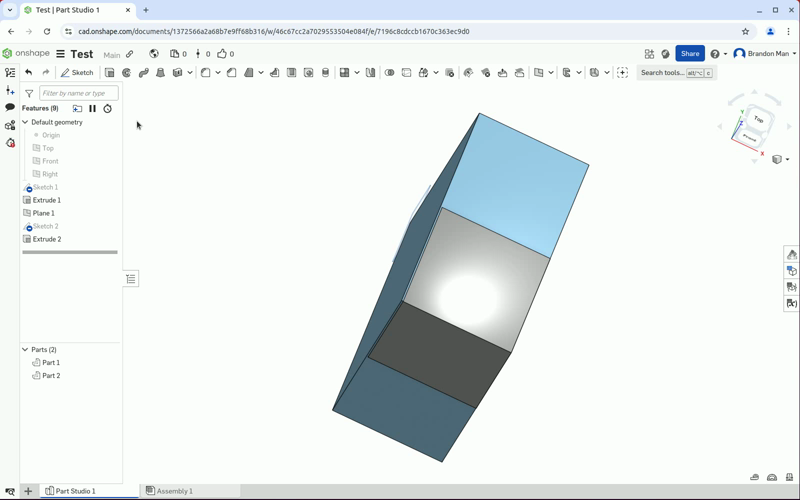
key(up, 2)
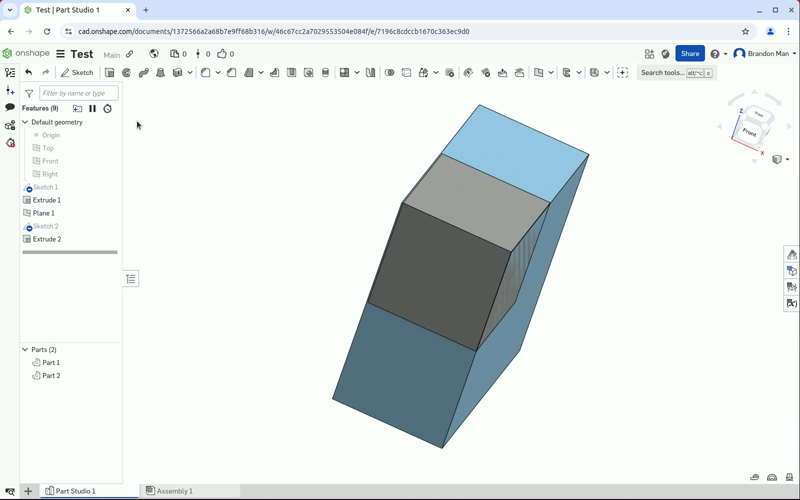
key(left, 2)
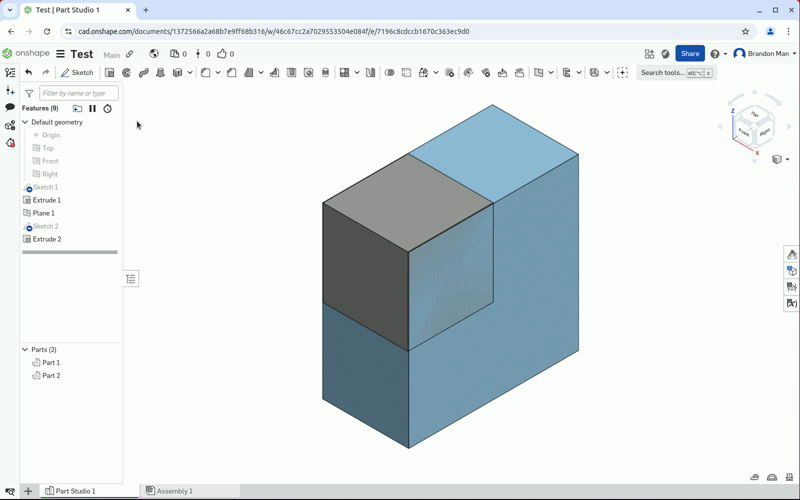
mouse_move(73, 189)
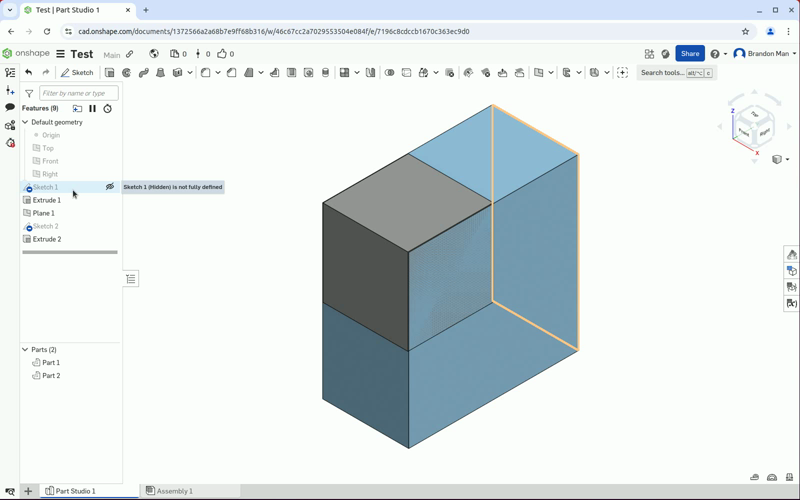
click(73, 189)